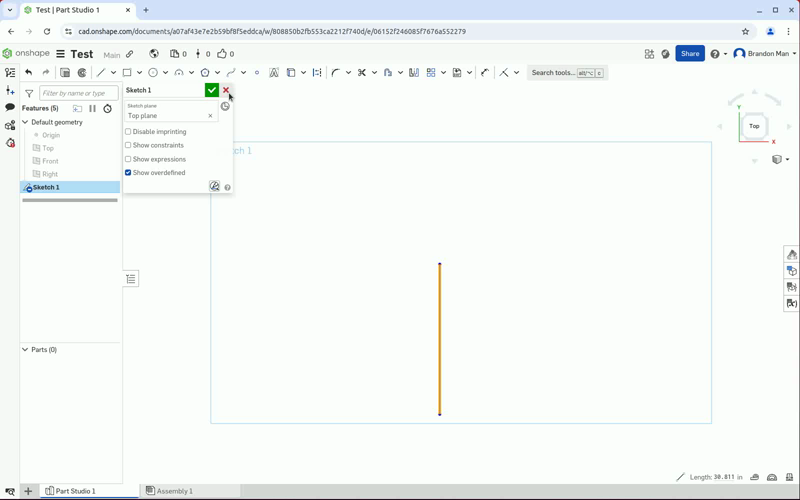
key(shift+h)
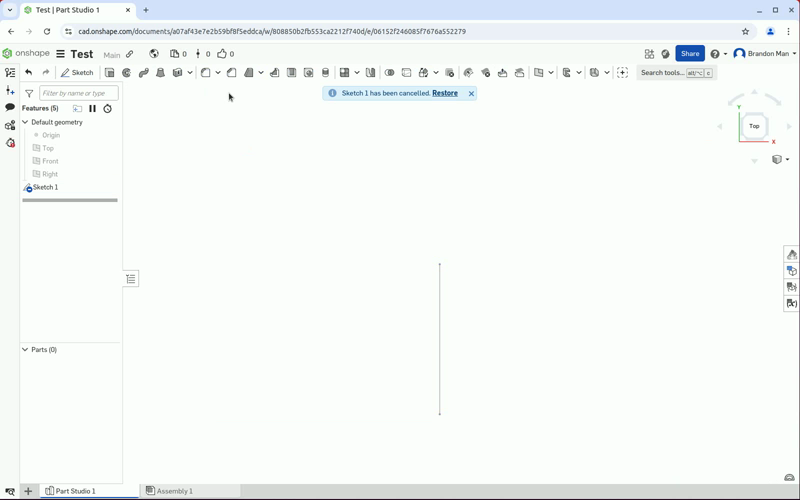
key(shift+s)
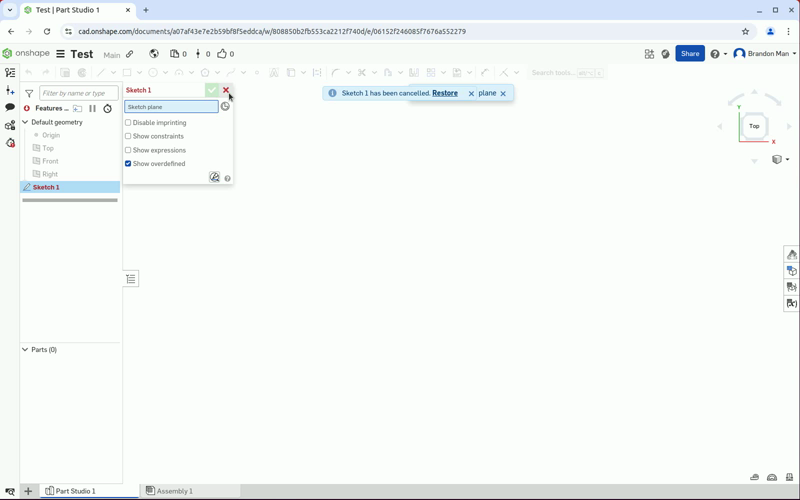
mouse_move(73, 150)
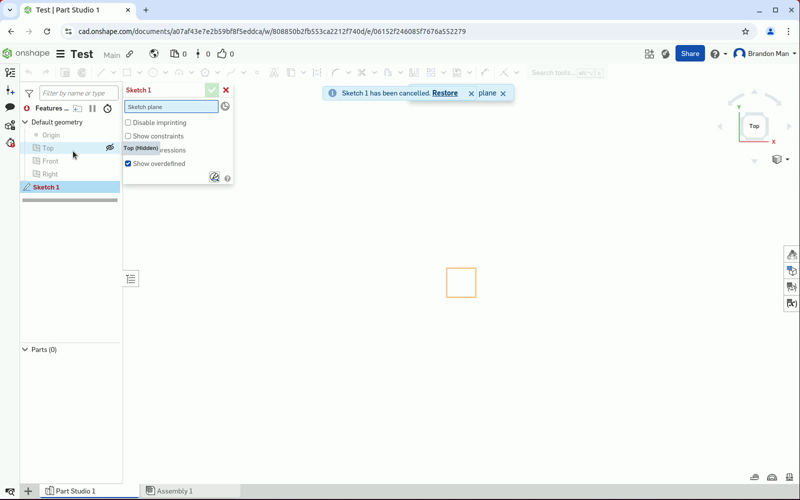
click(73, 150)
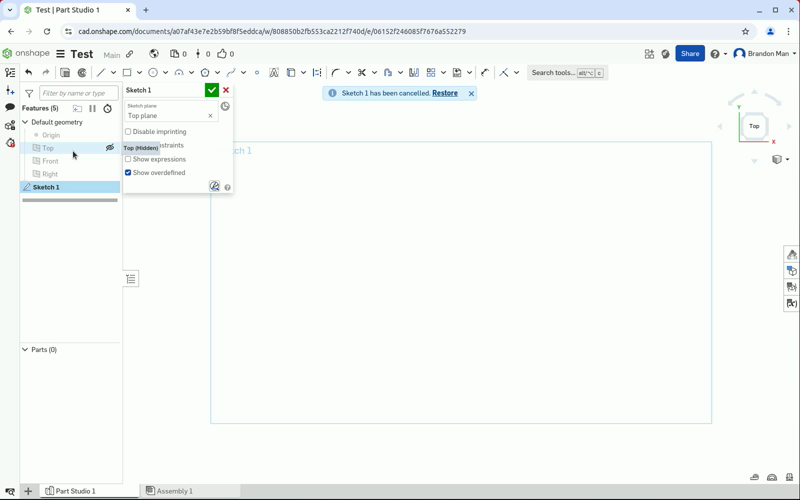
mouse_move(73, 352)
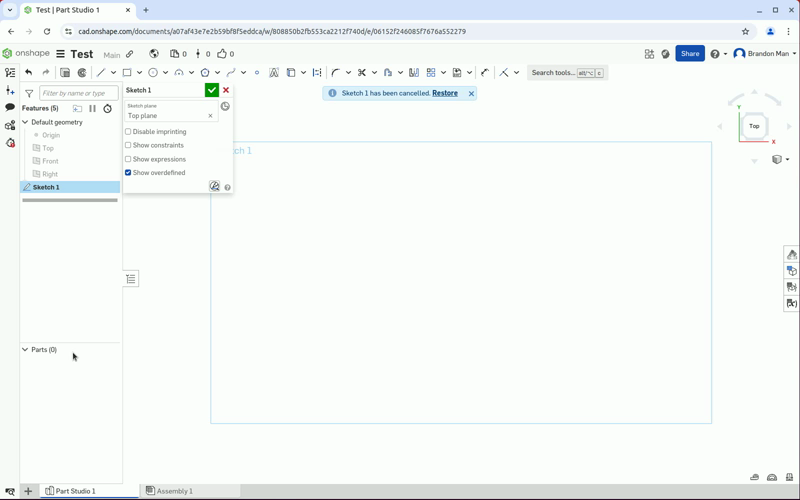
key(y)
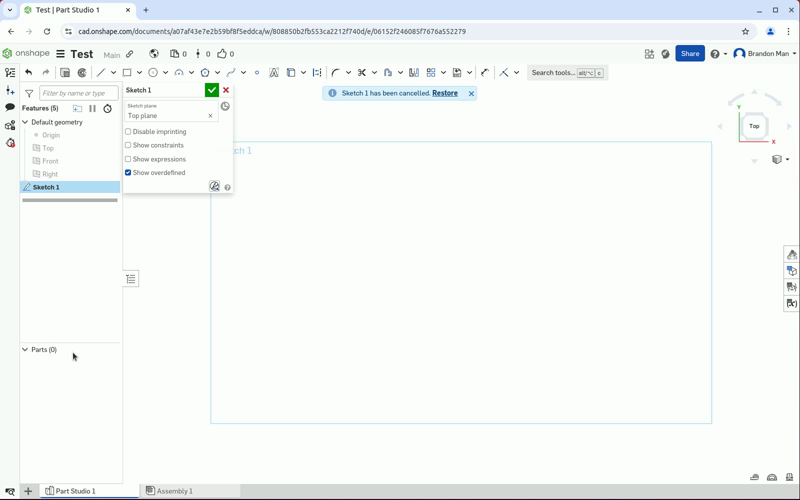
key(c)
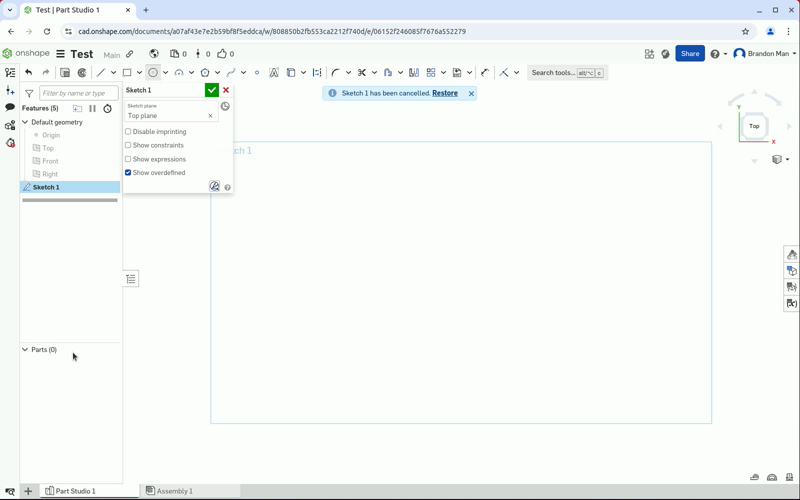
key_down(shift)
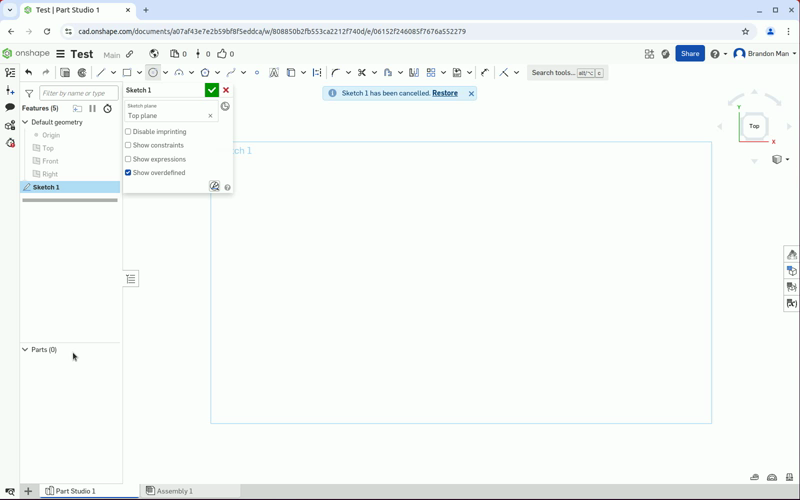
mouse_move(461, 282)
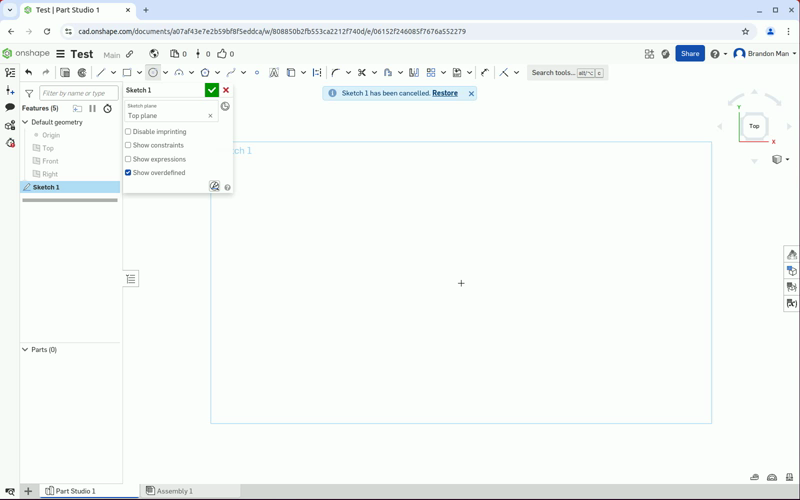
click(461, 282)
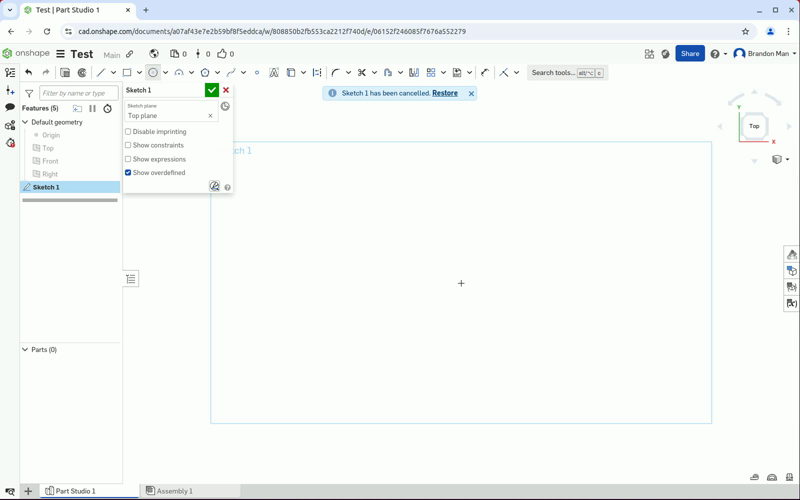
key_up(shift)
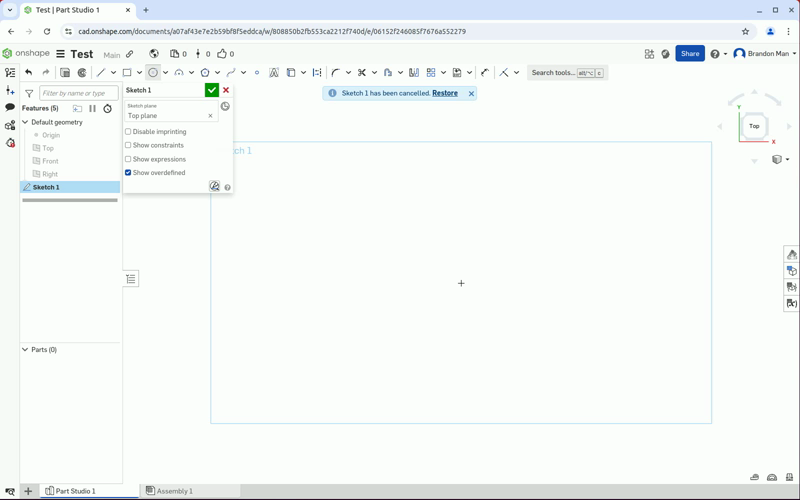
mouse_move(574, 282)
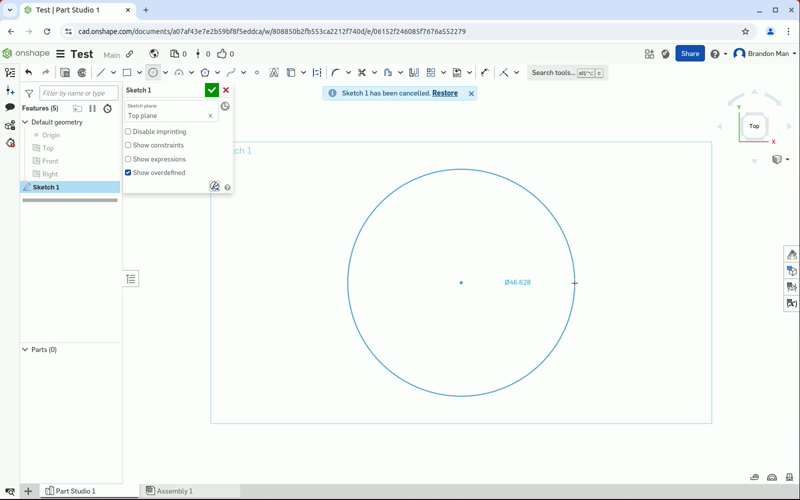
click(574, 282)
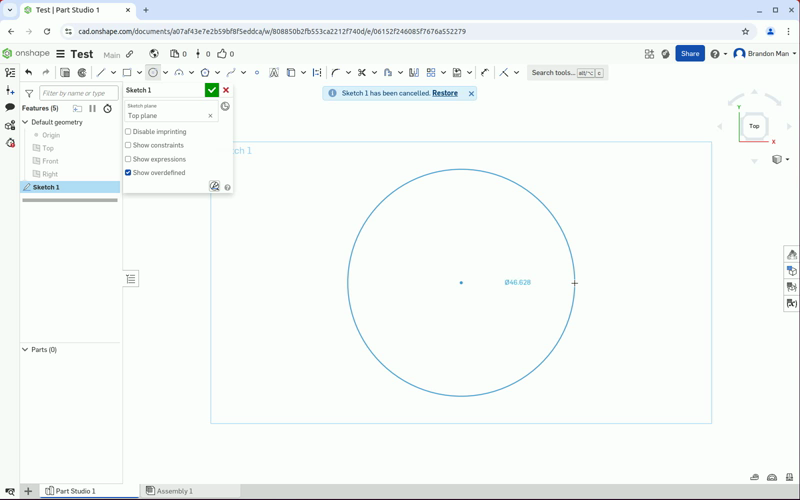
key(esc)
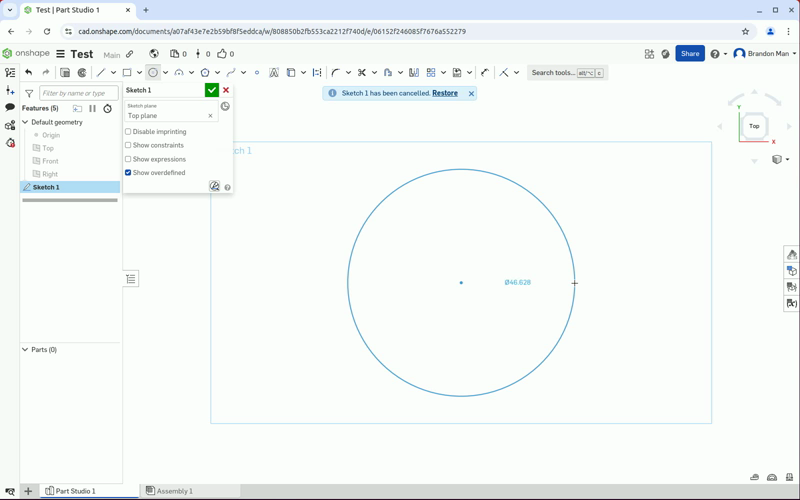
mouse_move(442, 364)
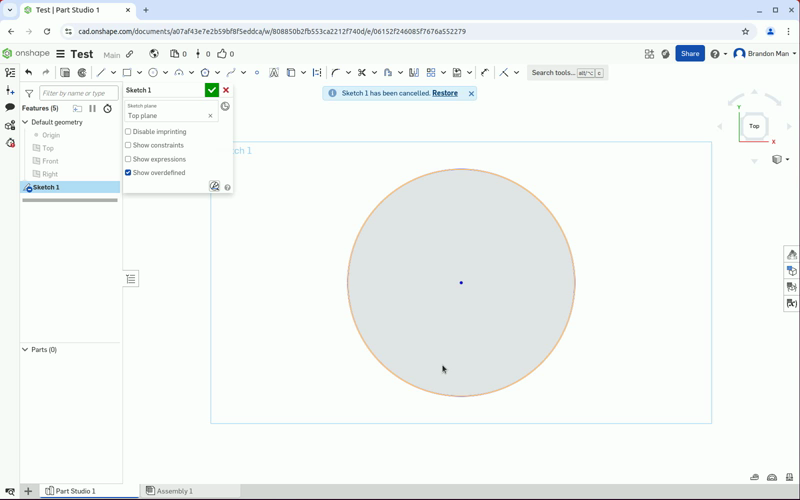
click(442, 364)
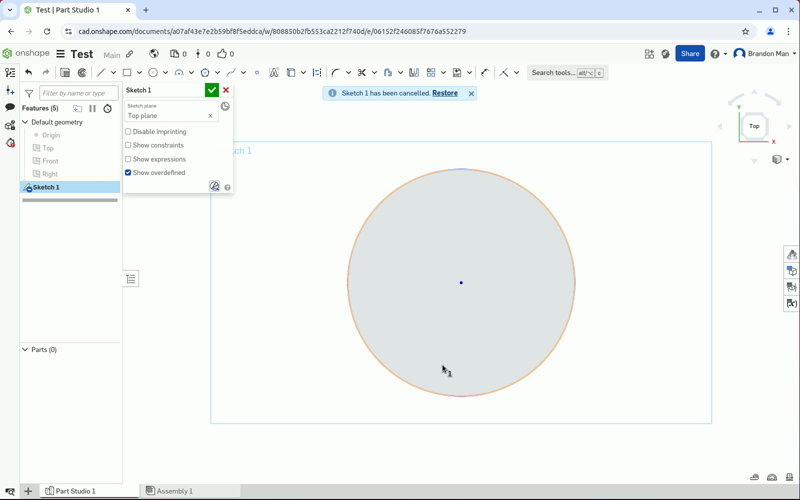
mouse_move(73, 352)
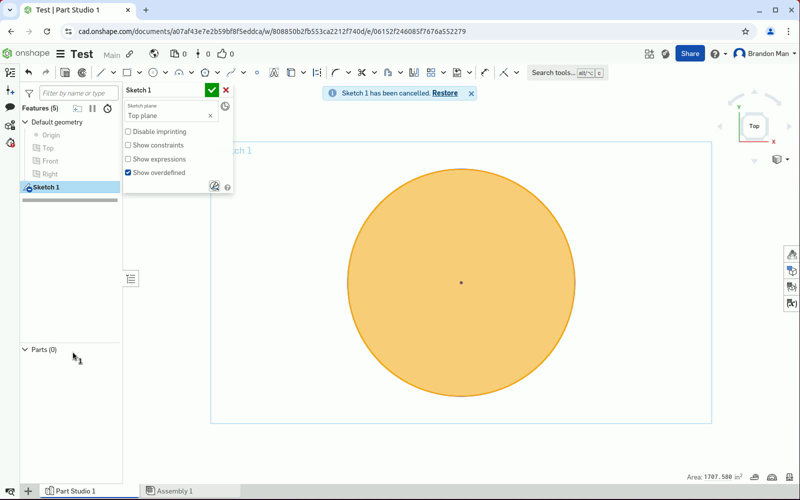
key(shift+y)
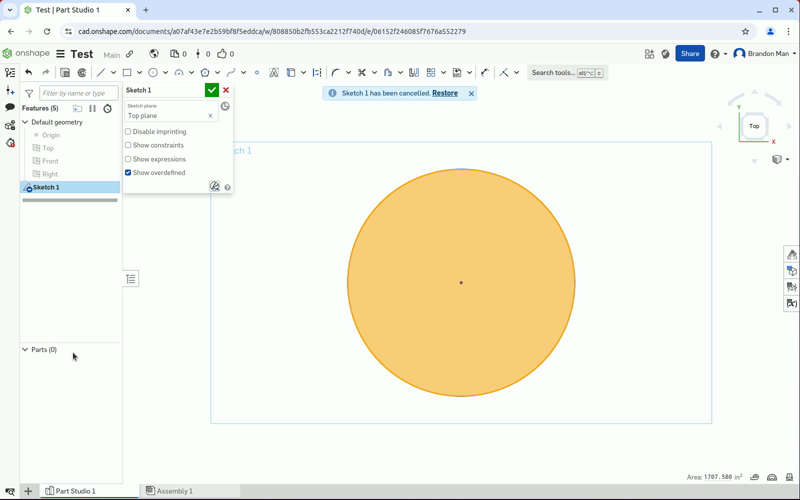
key(shift+e)
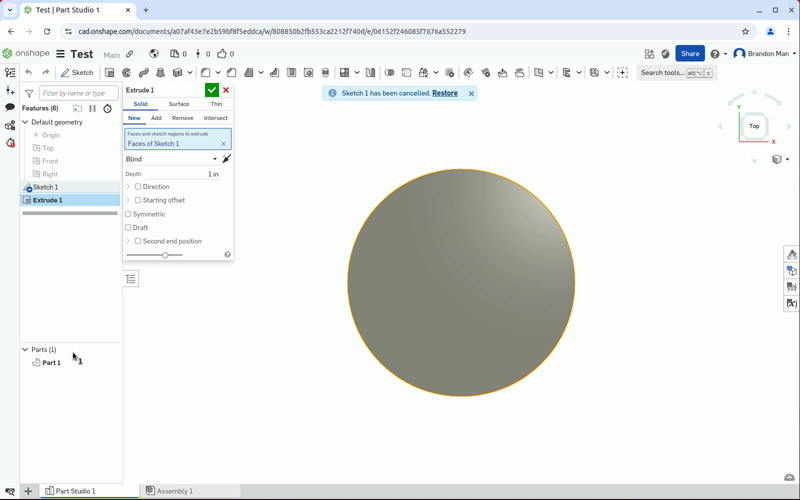
mouse_move(143, 106)
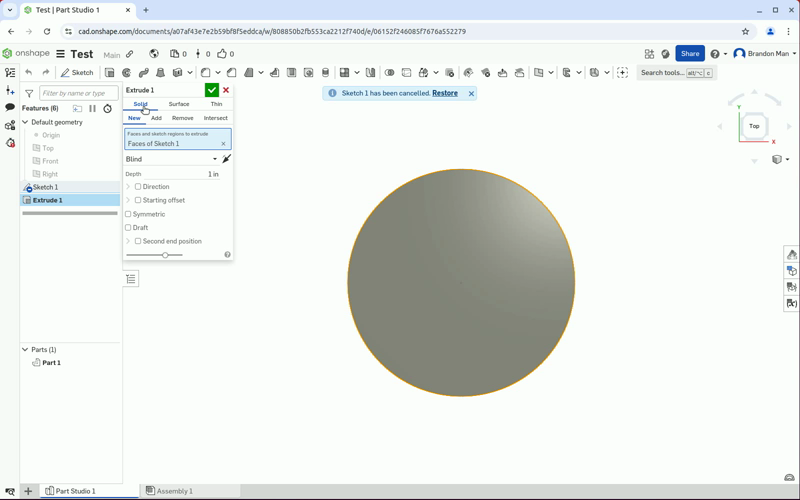
click(143, 106)
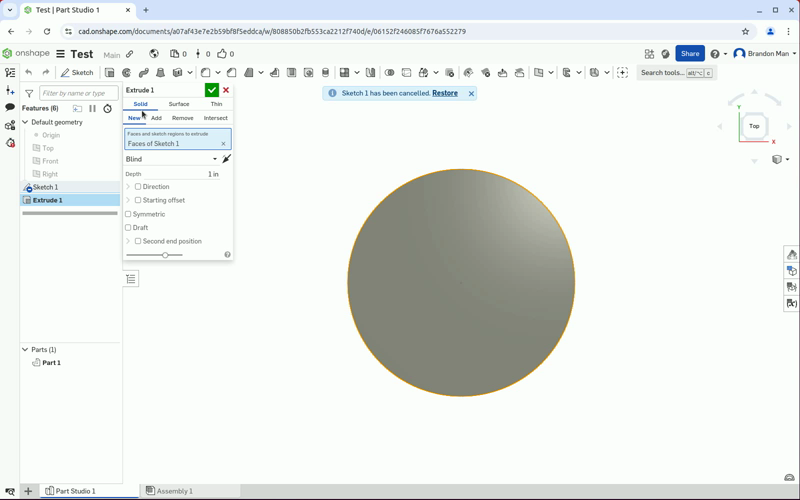
mouse_move(137, 120)
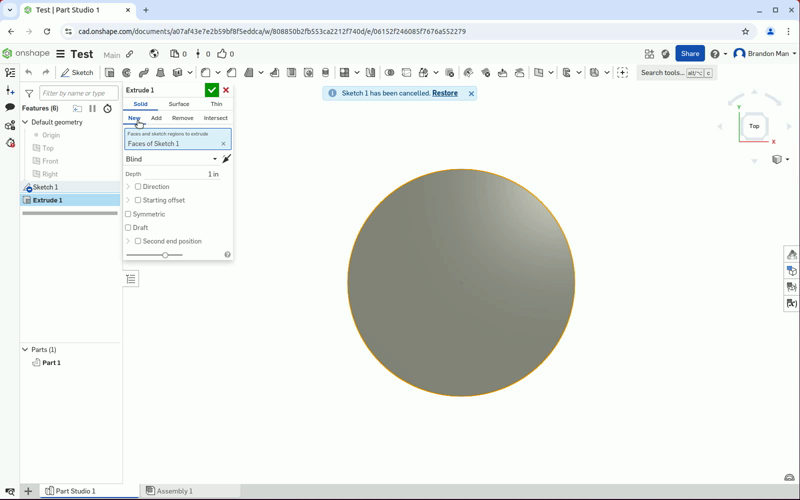
click(137, 120)
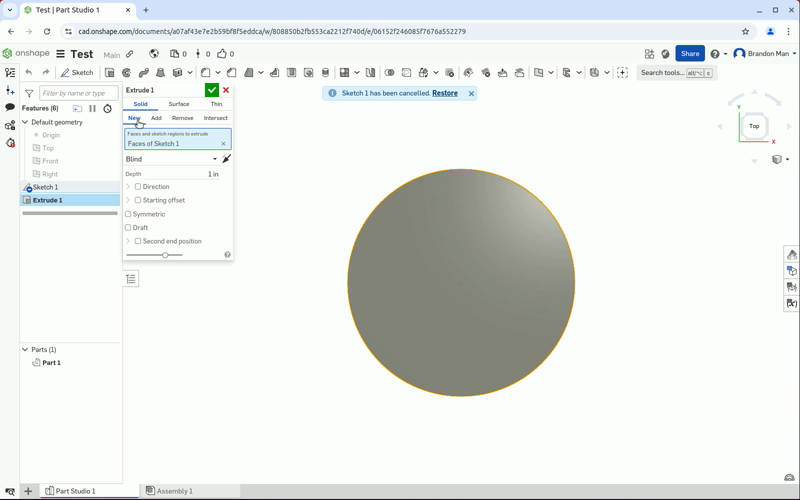
key(tab, 4)
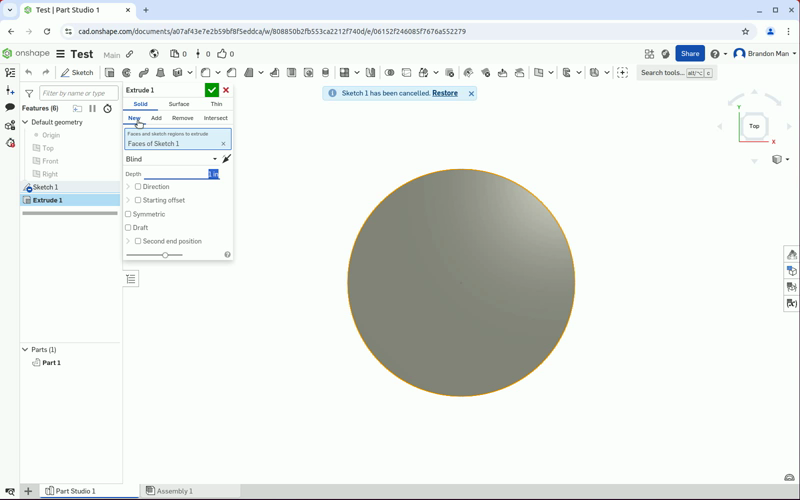
text(2.889)
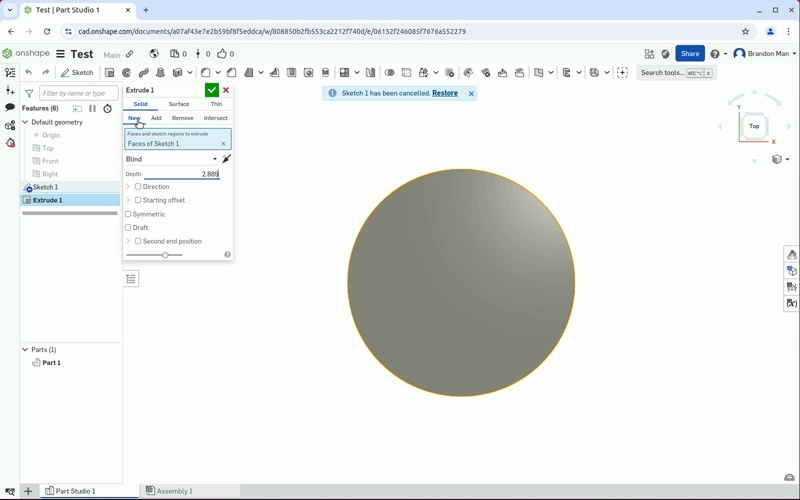
key(enter)
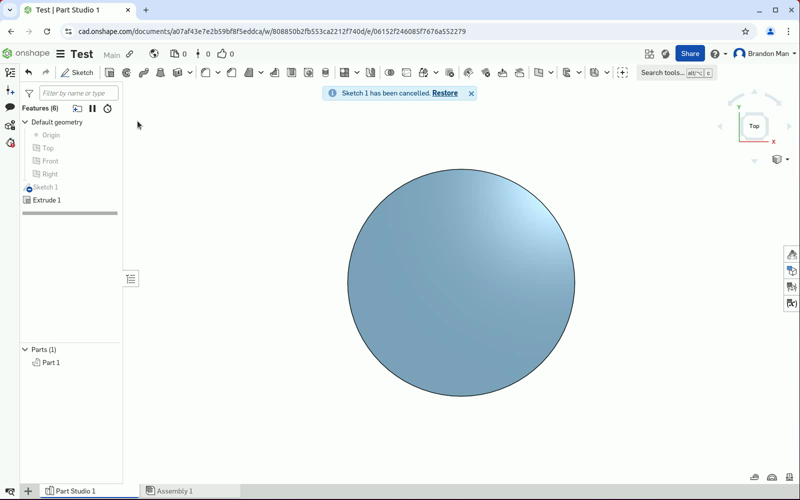
key(shift+h)
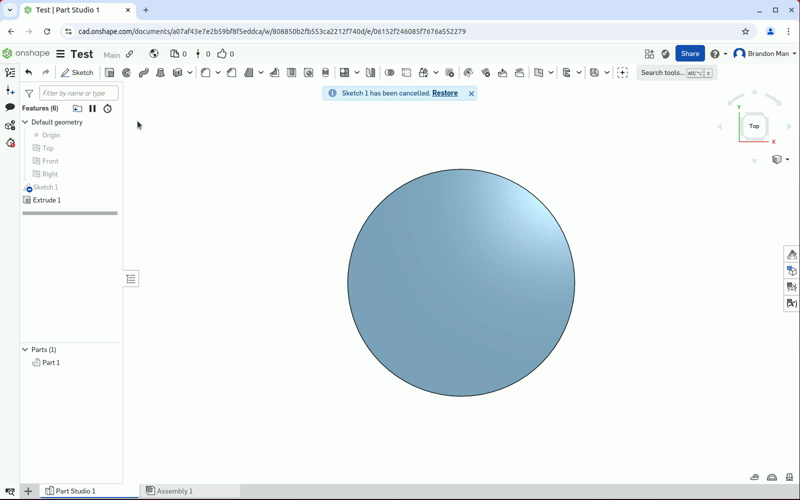
key(shift+h)
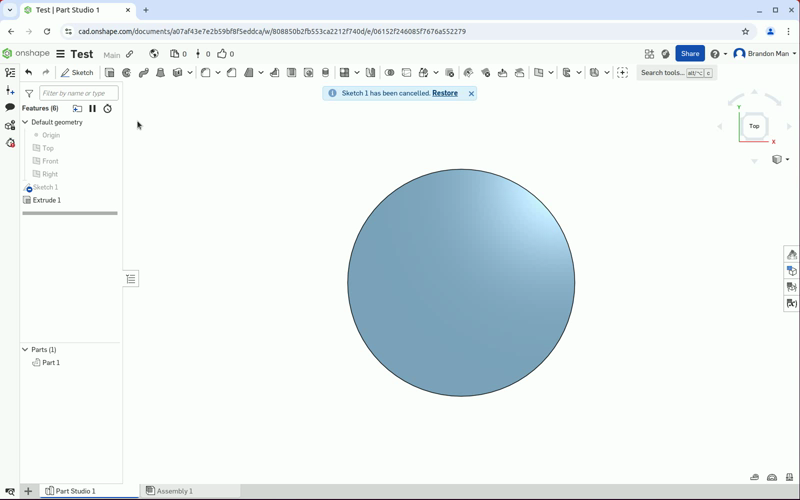
mouse_move(73, 189)
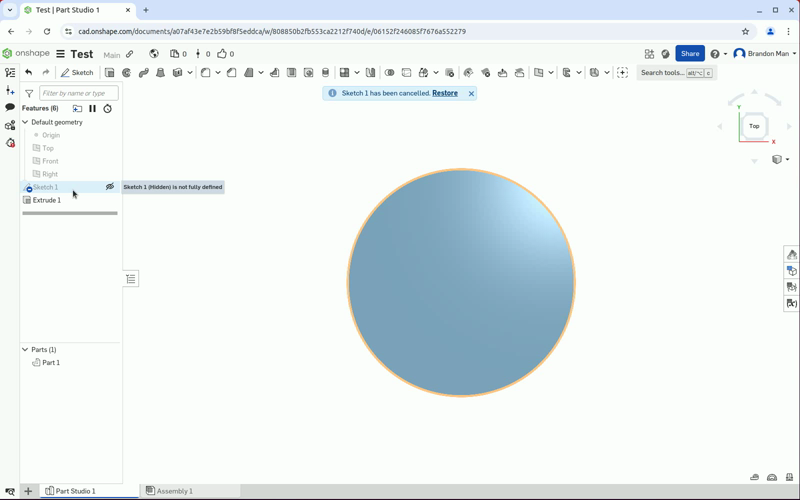
click(73, 189)
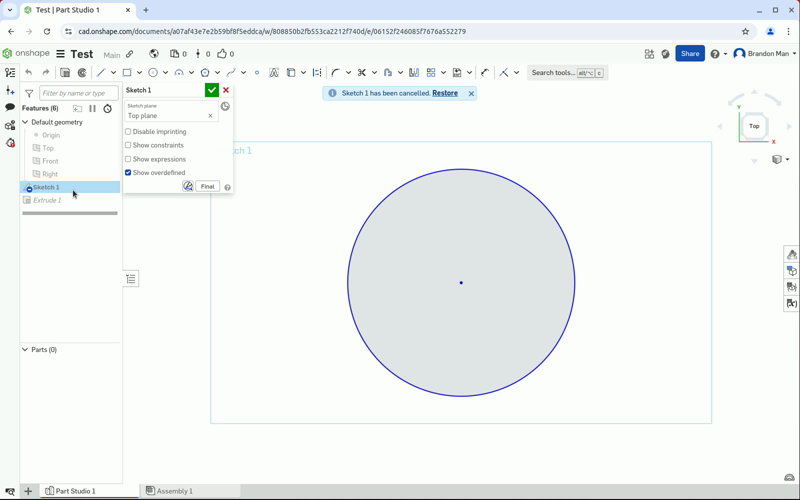
mouse_move(229, 92)
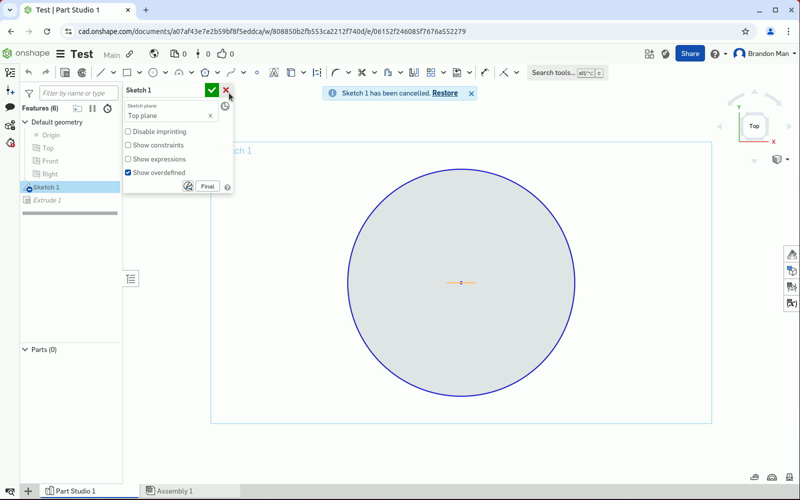
click(229, 92)
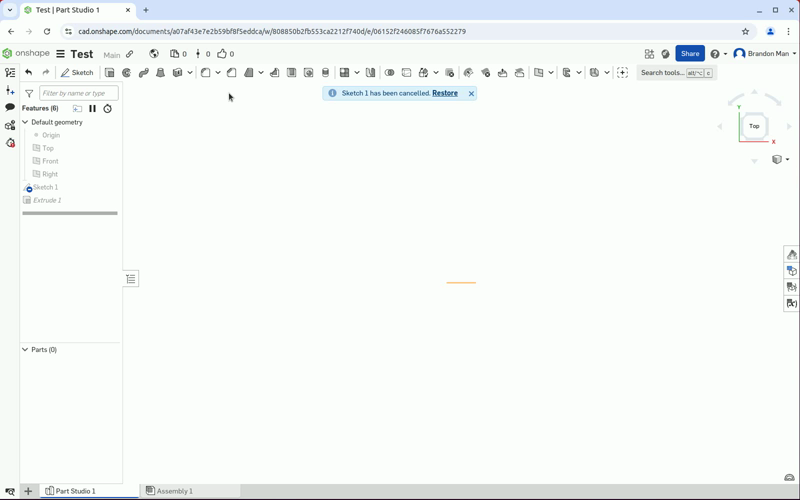
mouse_move(541, 75)
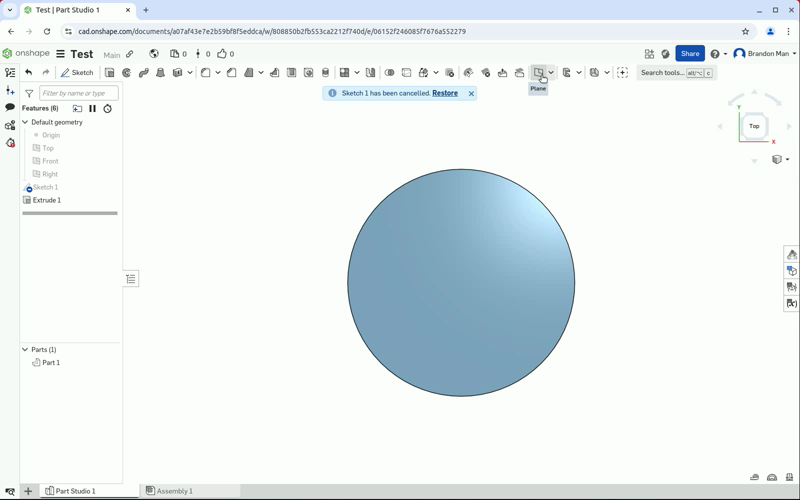
click(541, 75)
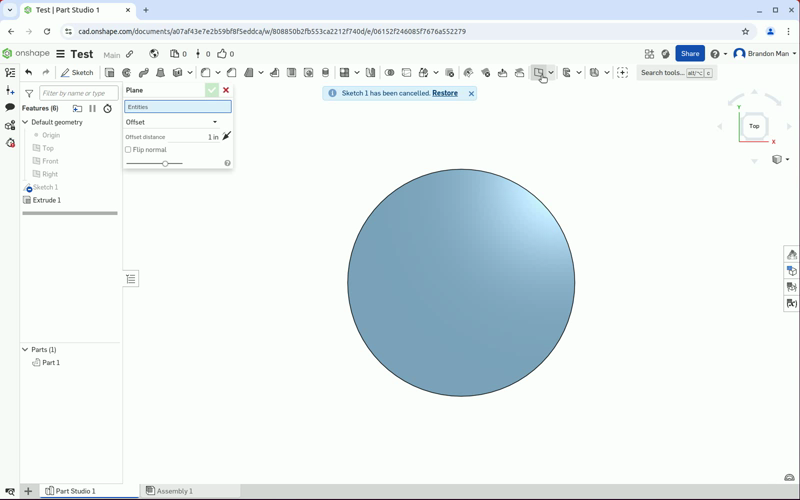
mouse_move(73, 150)
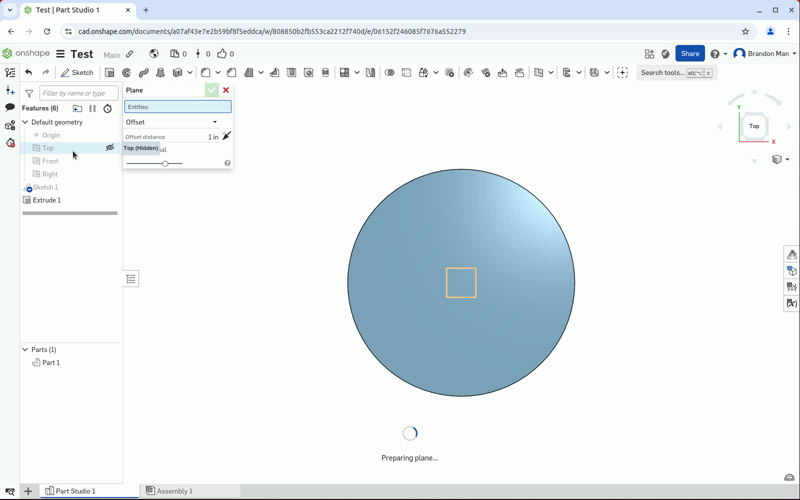
click(73, 150)
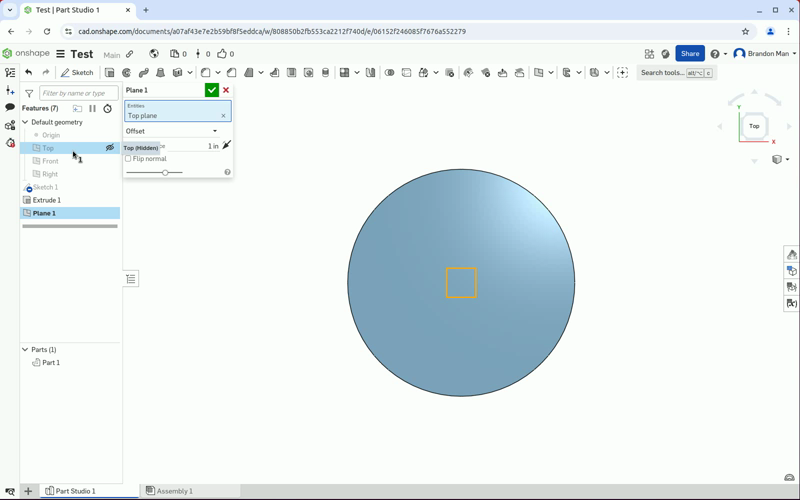
key(tab, 2)
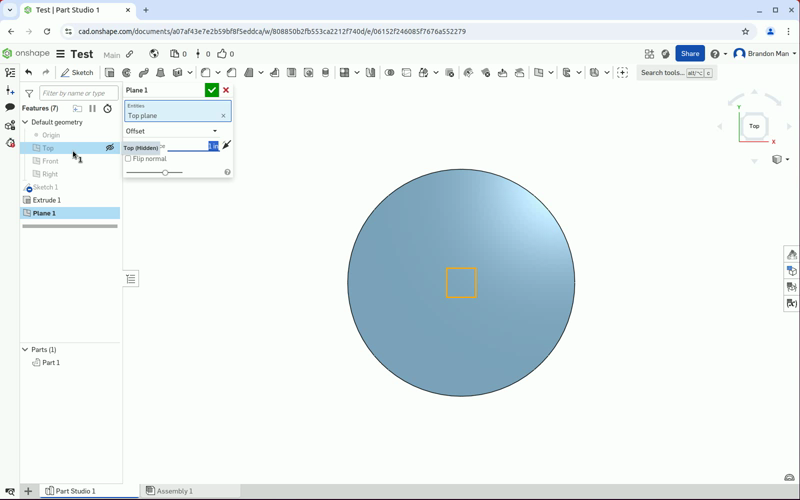
text(2.896)
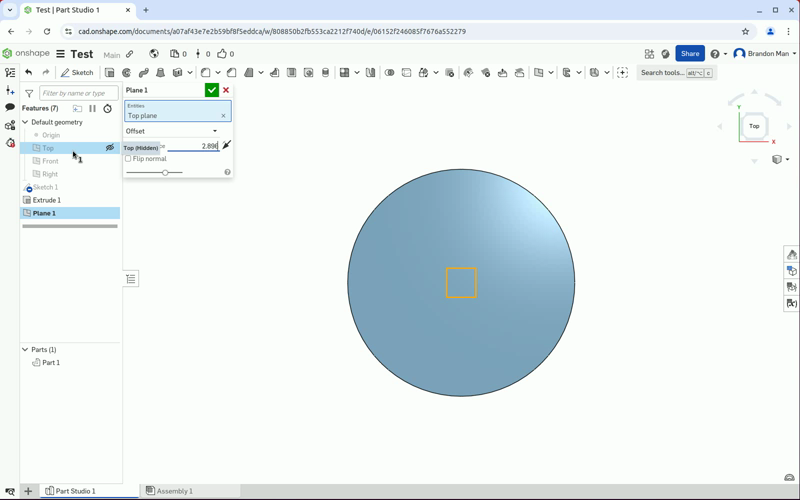
key(enter, 2)
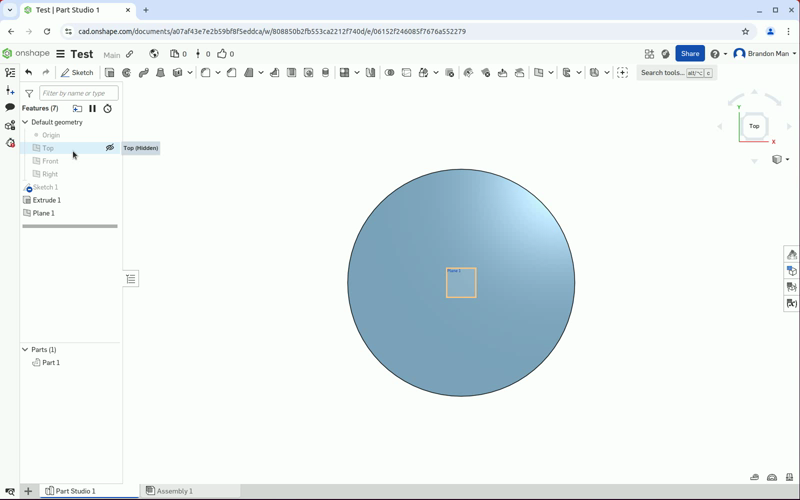
key(shift+s)
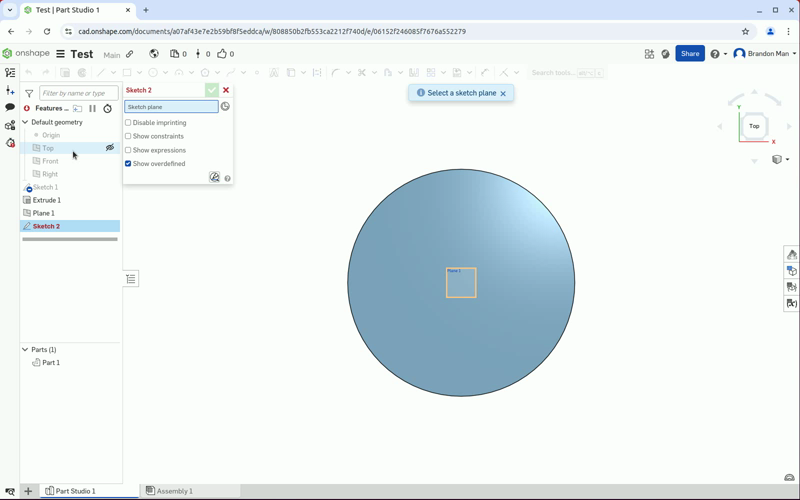
mouse_move(73, 215)
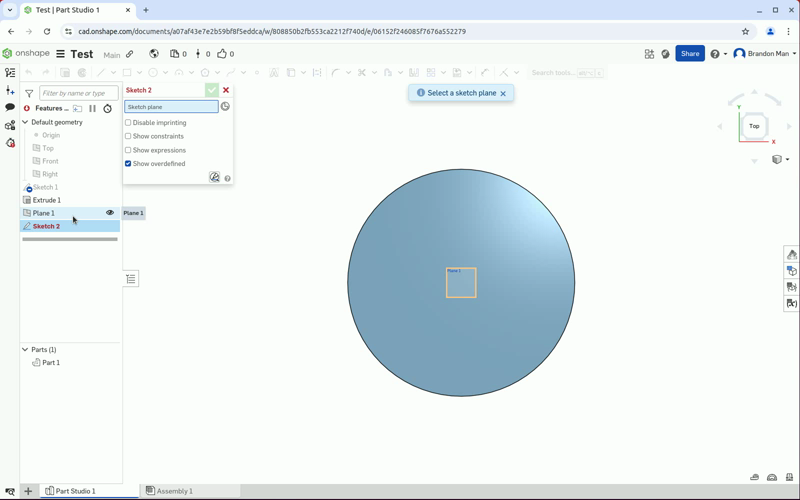
click(73, 215)
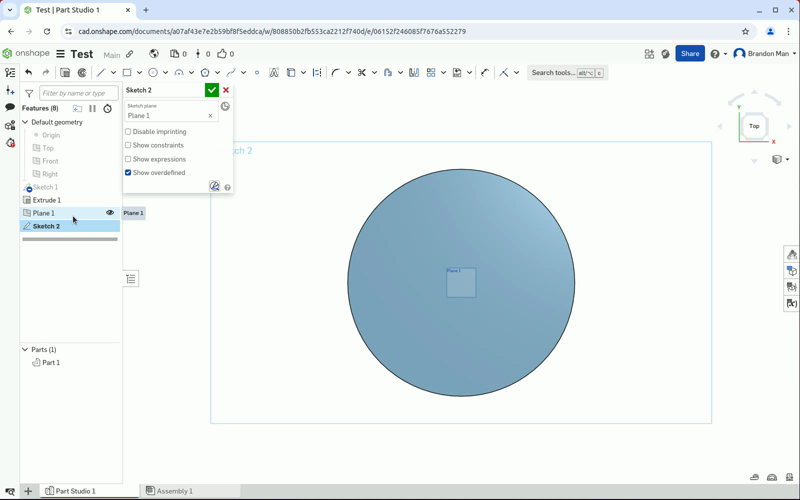
mouse_move(73, 352)
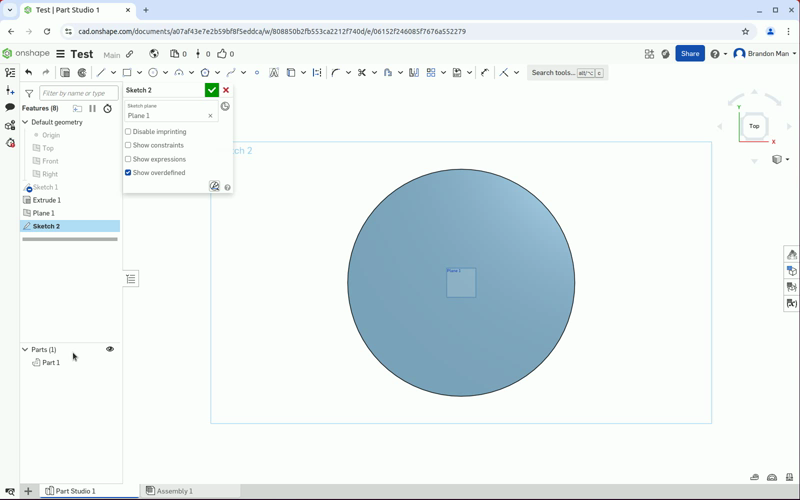
key(y)
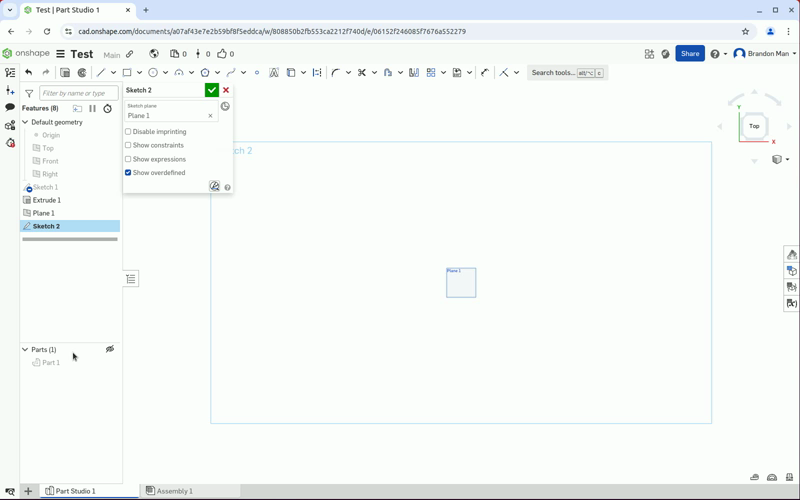
key(c)
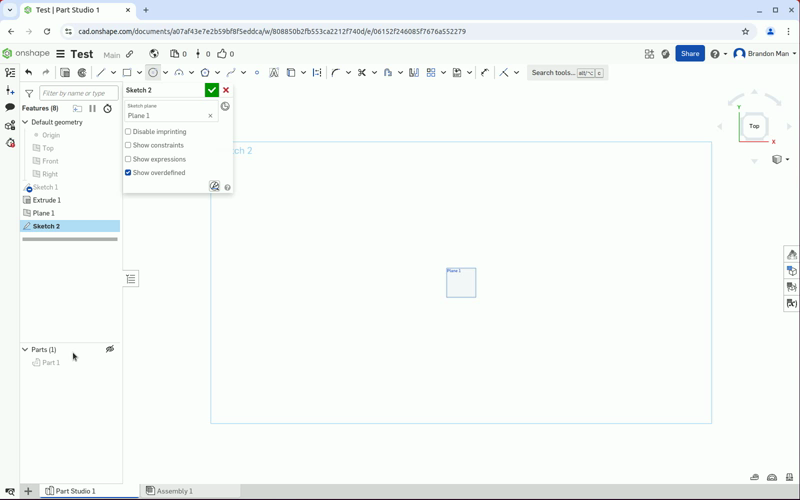
key_down(shift)
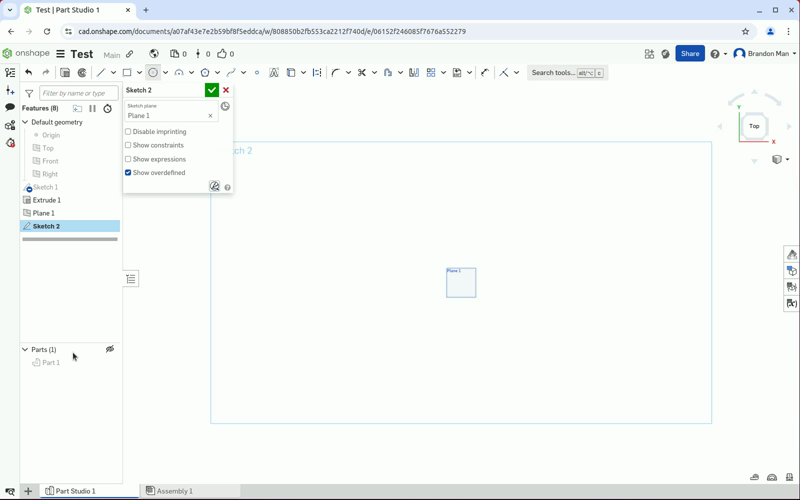
mouse_move(461, 226)
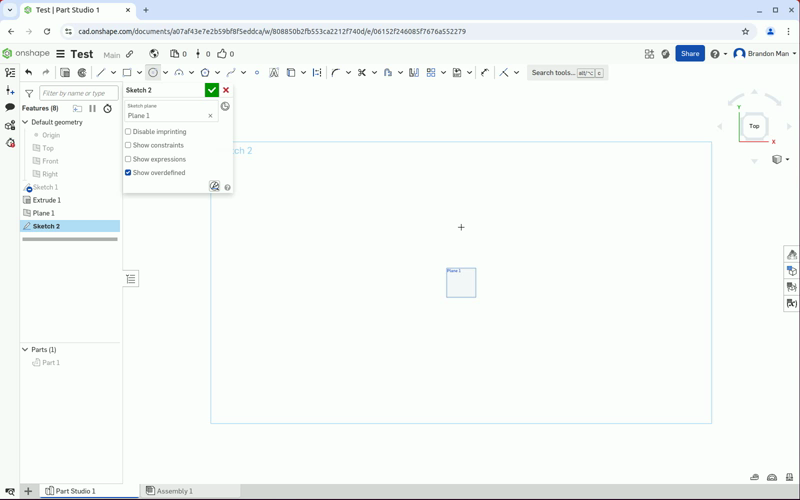
click(461, 226)
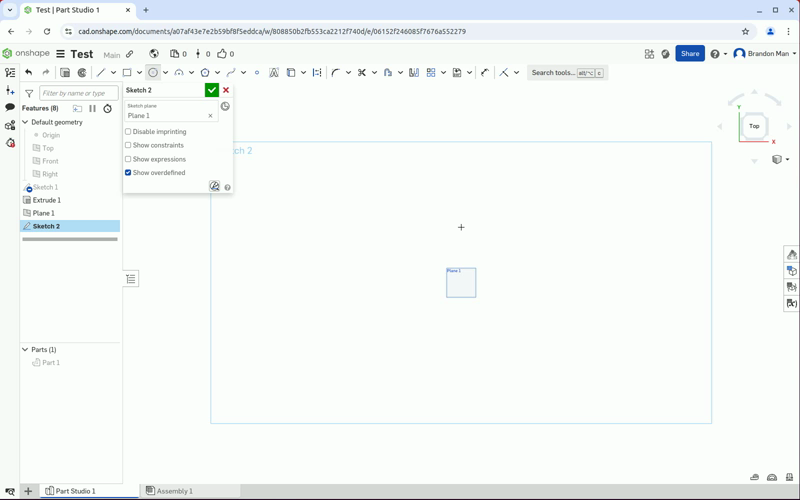
key_up(shift)
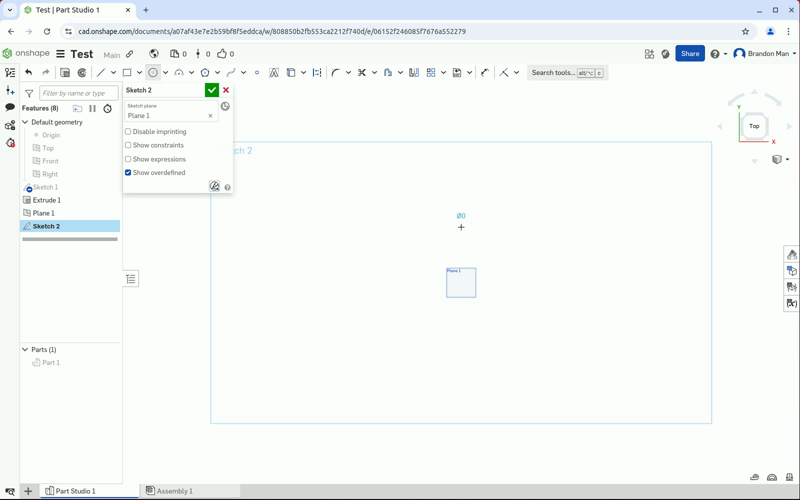
mouse_move(485, 226)
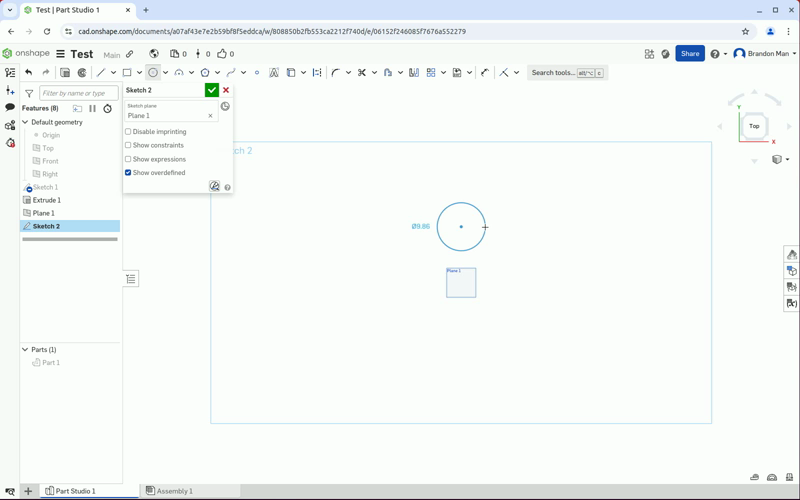
click(485, 226)
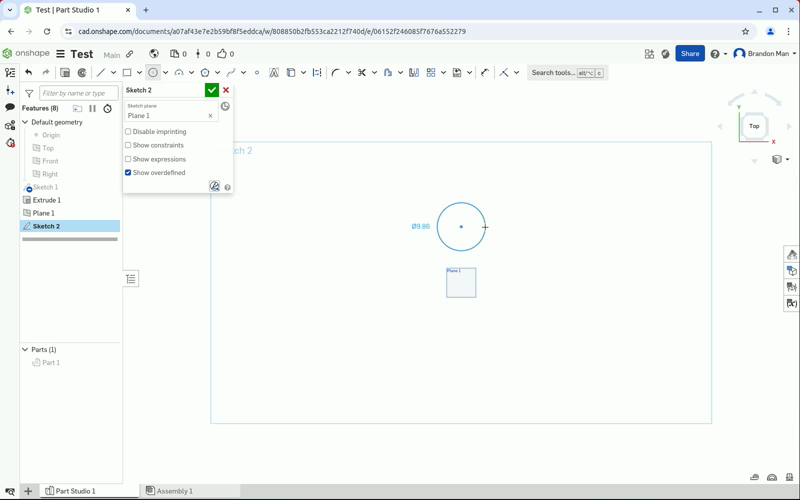
key(esc)
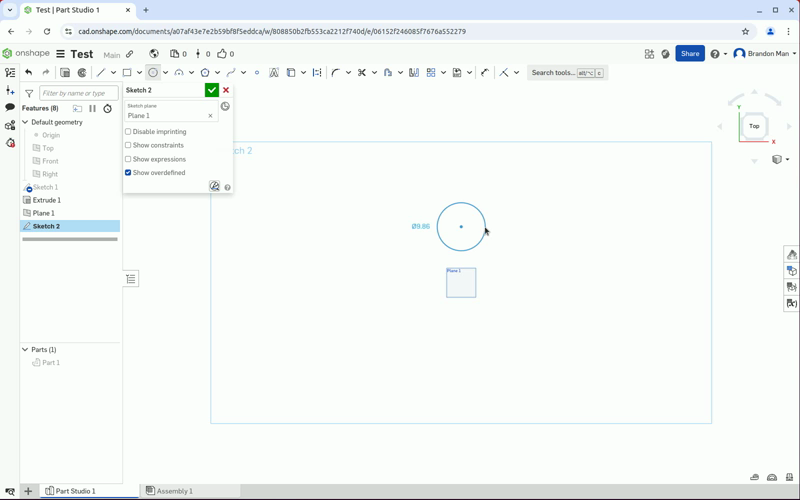
mouse_move(451, 244)
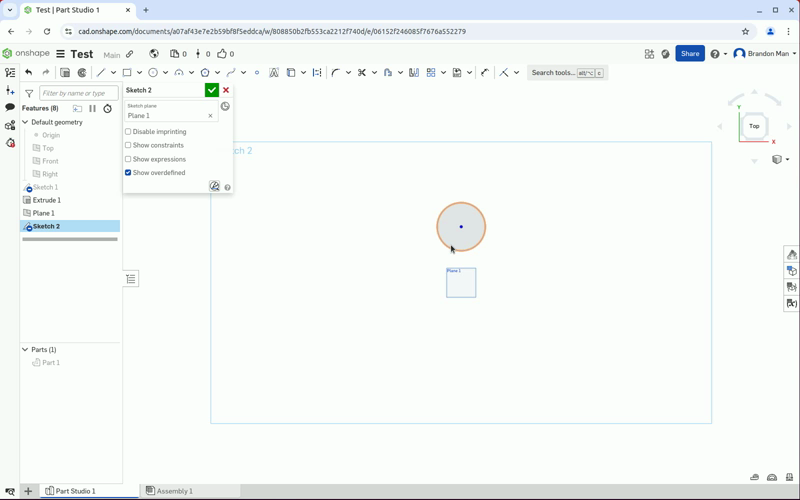
click(451, 244)
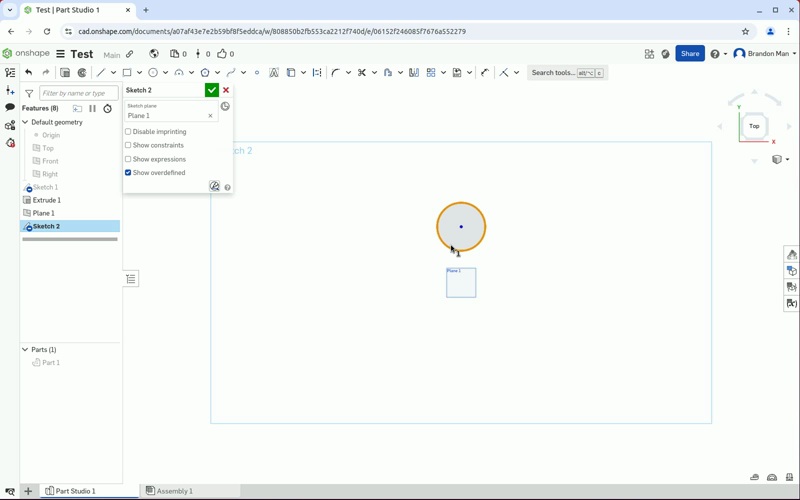
mouse_move(73, 352)
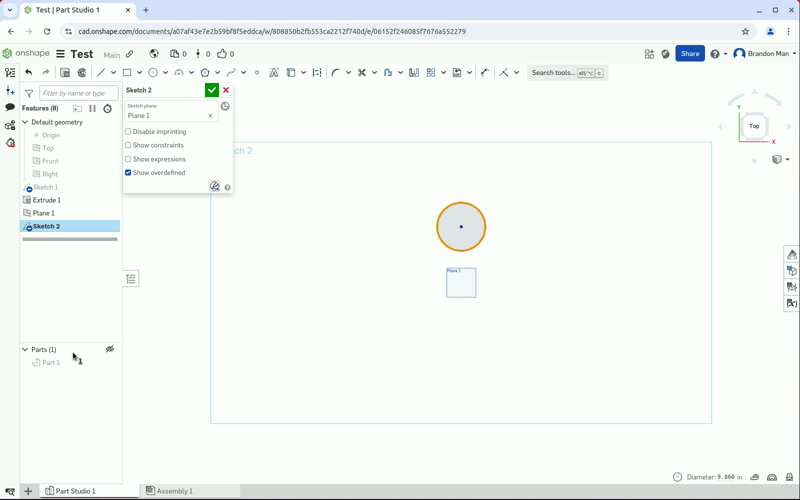
key(shift+y)
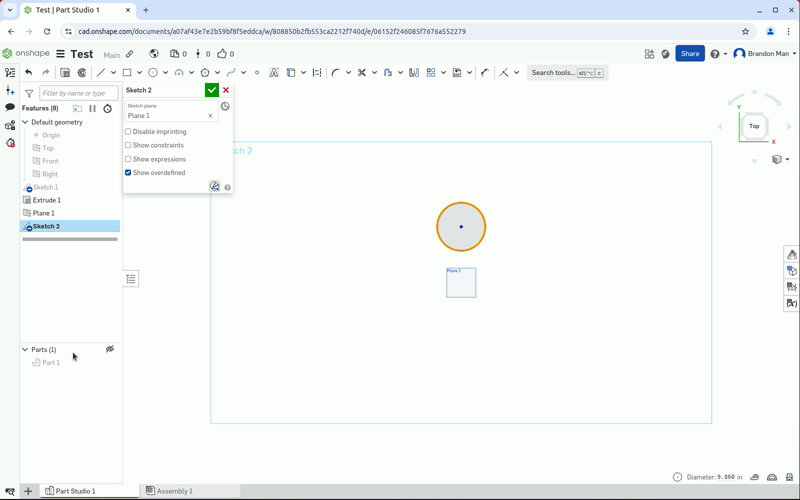
key(shift+e)
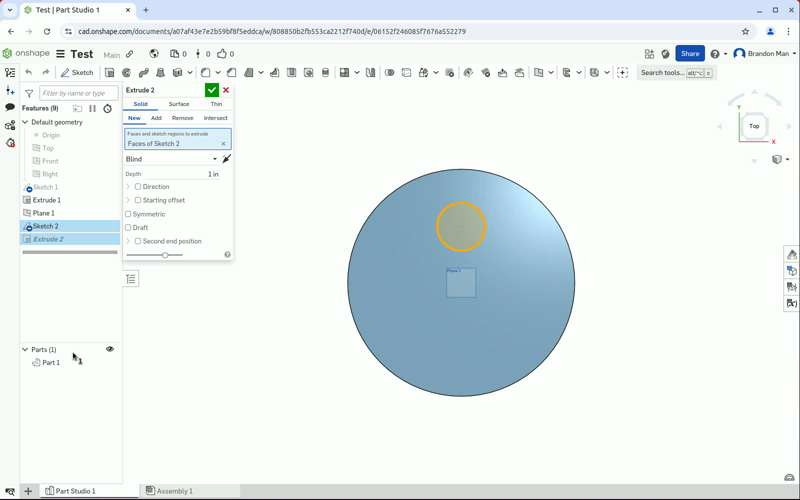
mouse_move(143, 106)
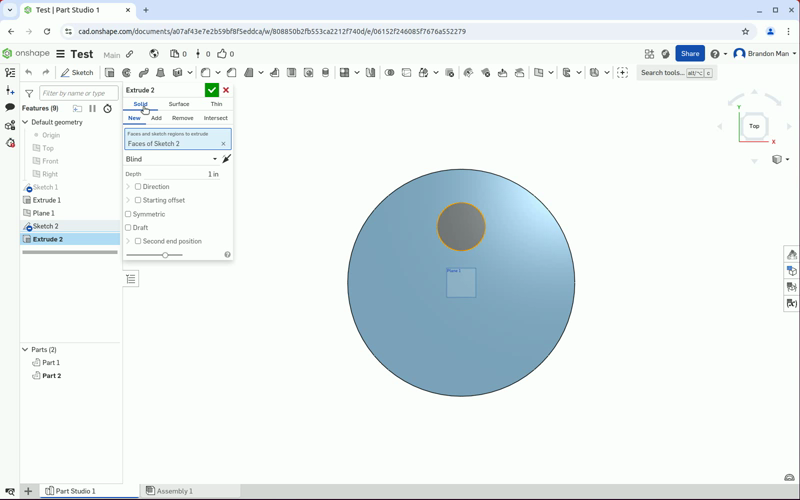
click(143, 106)
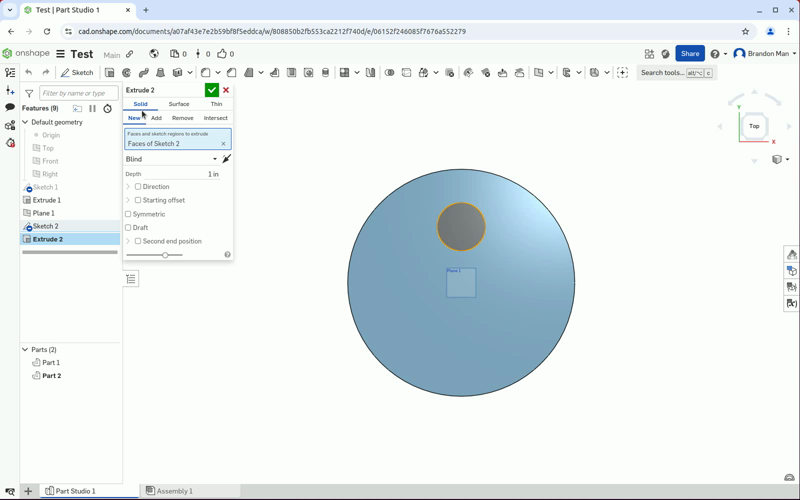
mouse_move(137, 120)
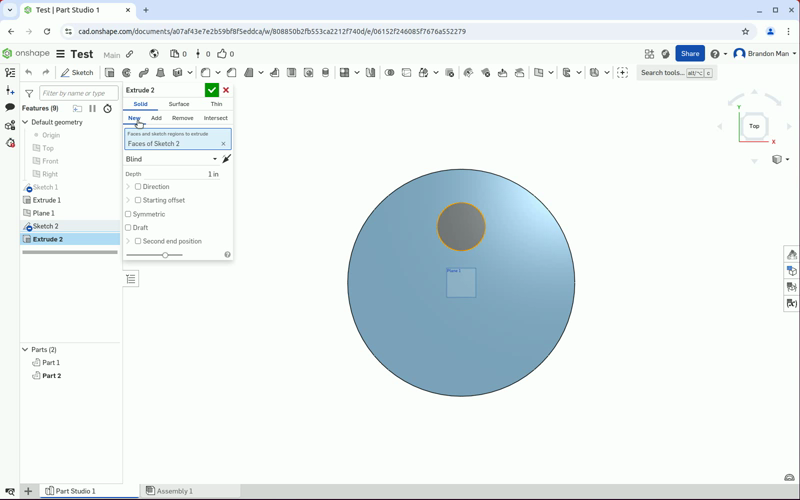
click(137, 120)
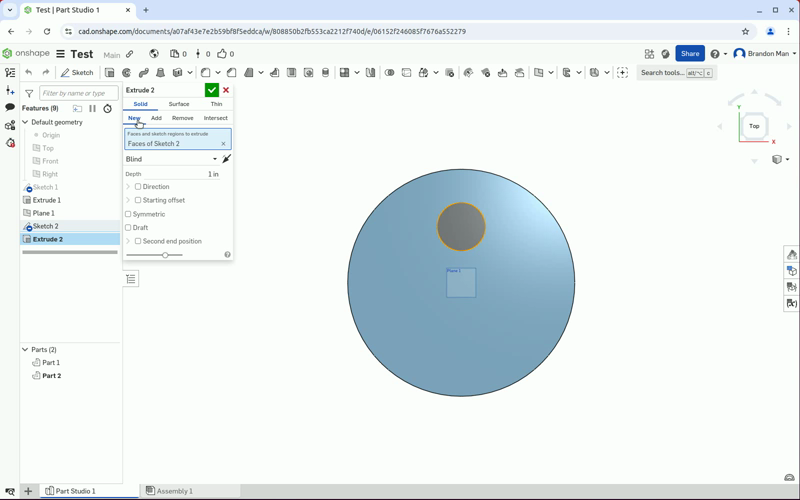
key(tab, 4)
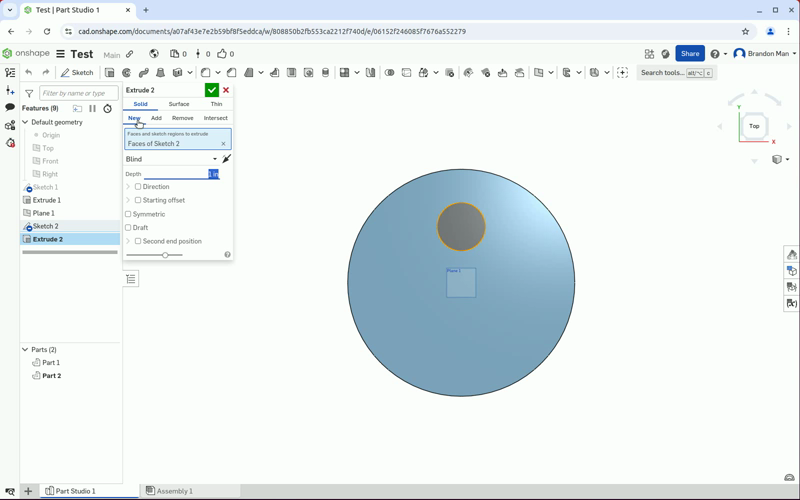
text(0.241)
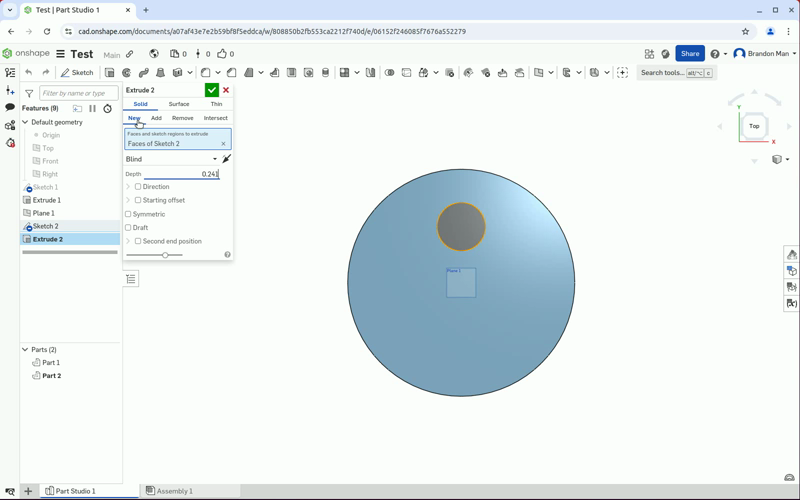
key(enter)
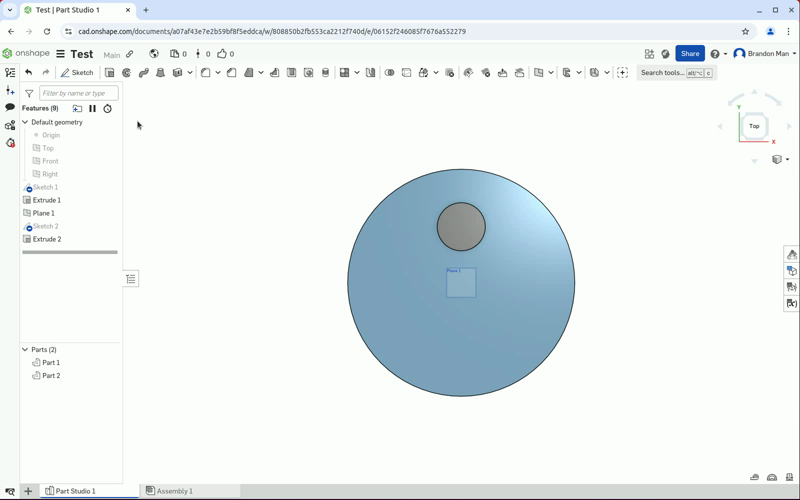
key(shift+h)
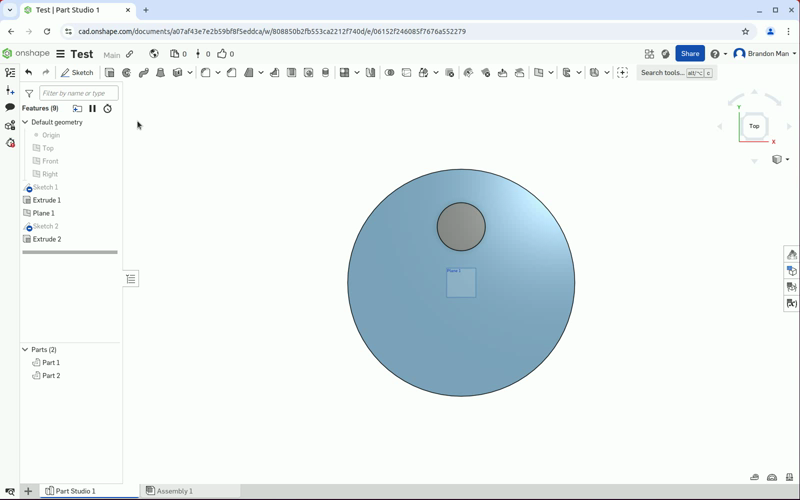
key(shift+h)
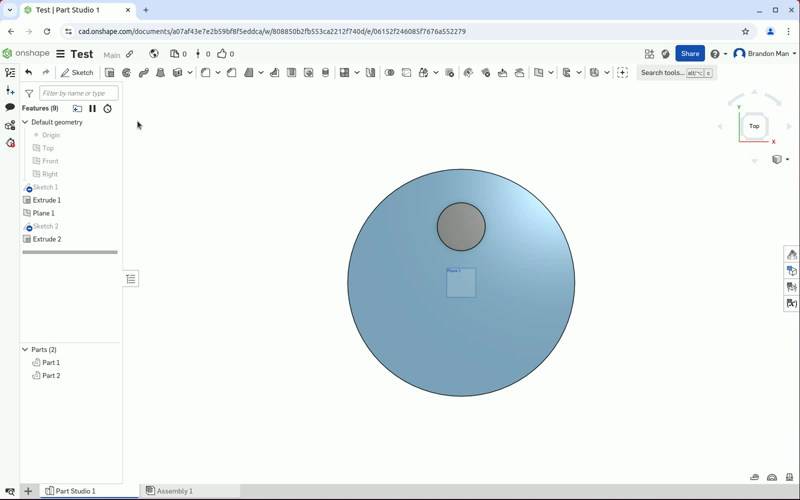
mouse_move(73, 189)
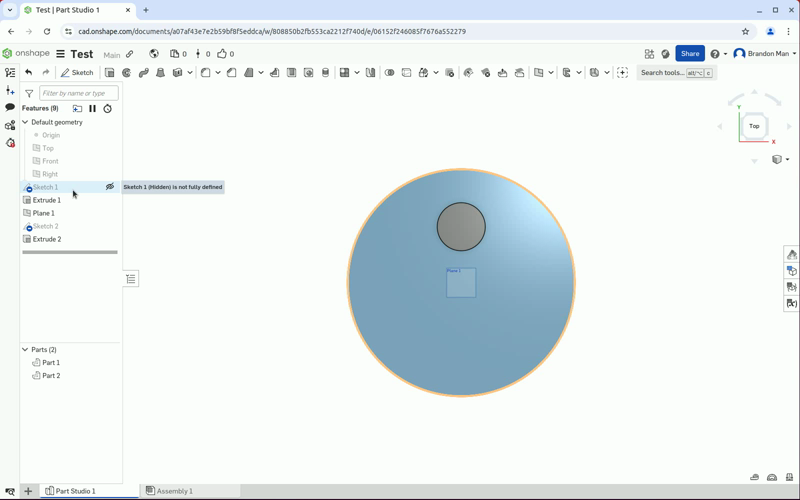
click(73, 189)
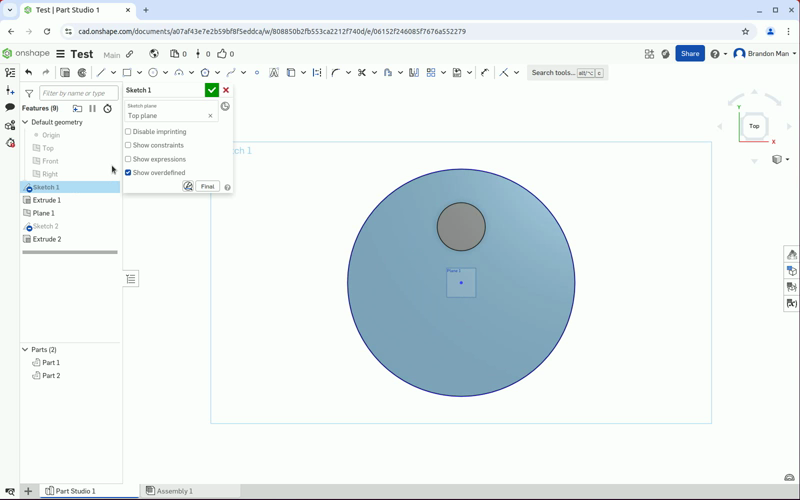
mouse_move(229, 92)
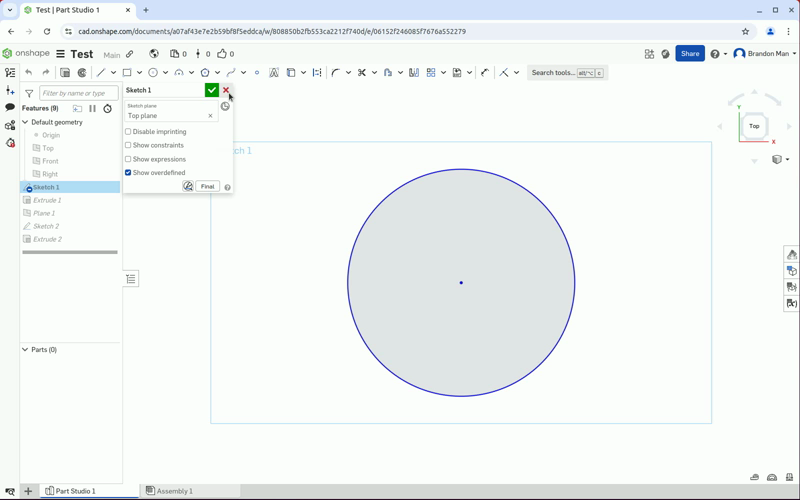
click(229, 92)
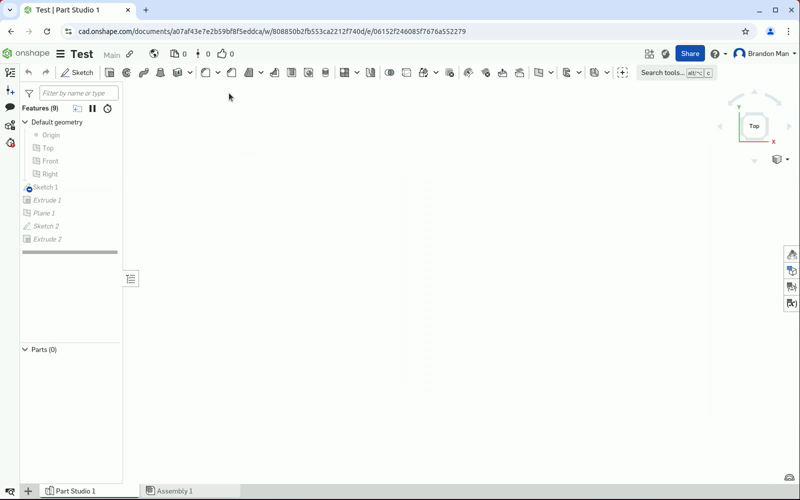
key(shift+s)
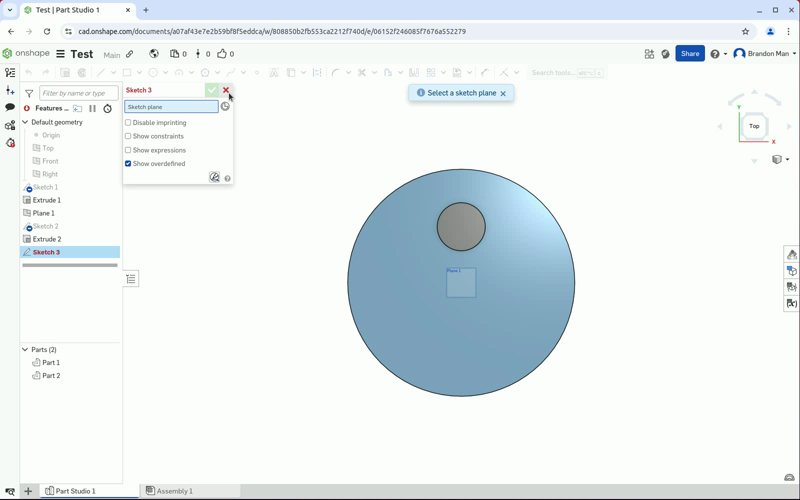
mouse_move(73, 215)
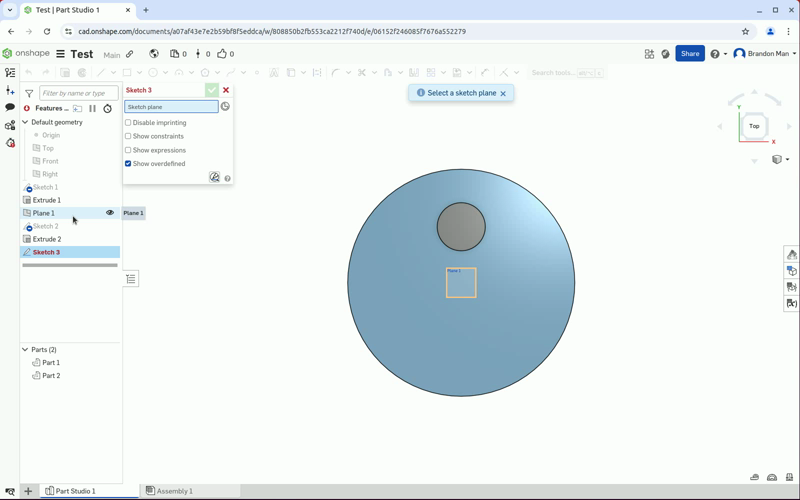
click(73, 215)
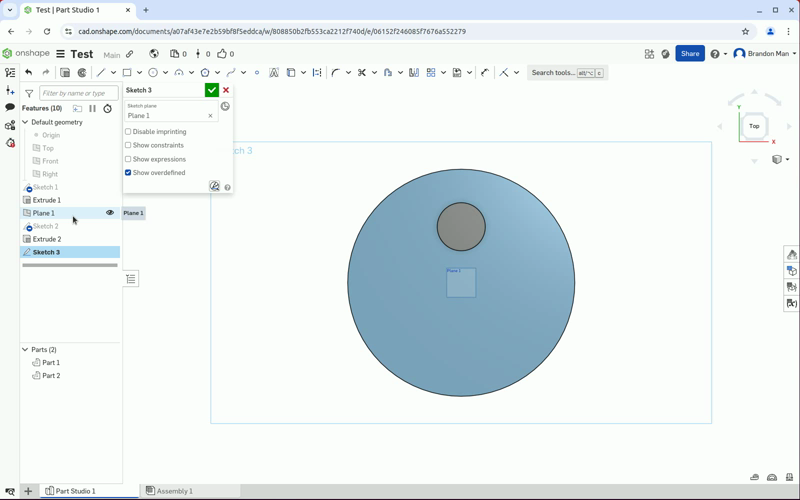
mouse_move(73, 352)
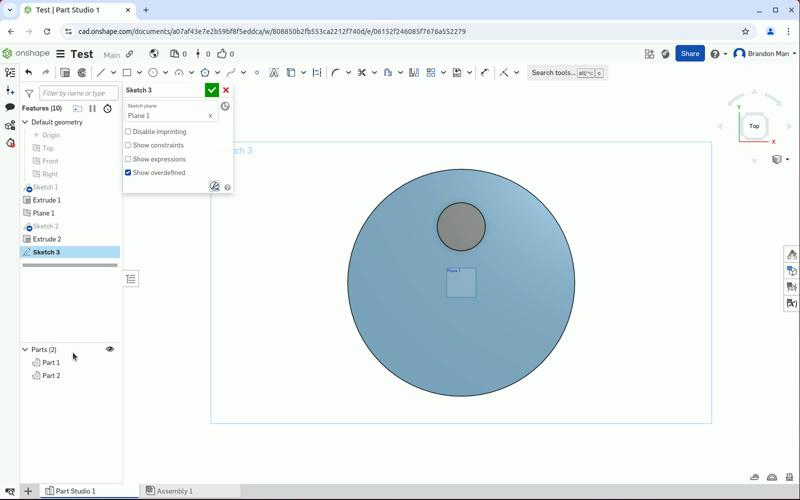
key(y)
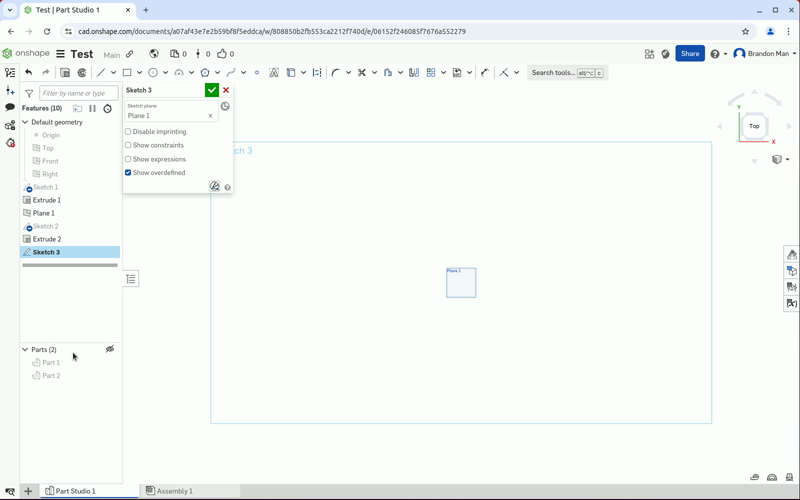
key(c)
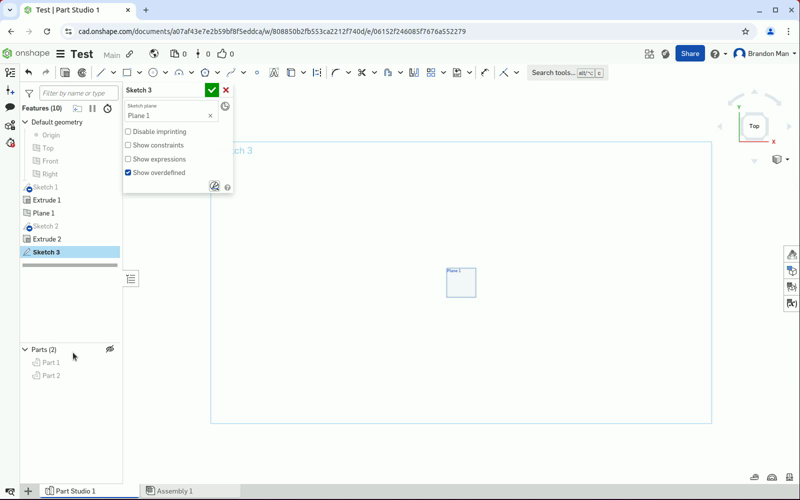
key_down(shift)
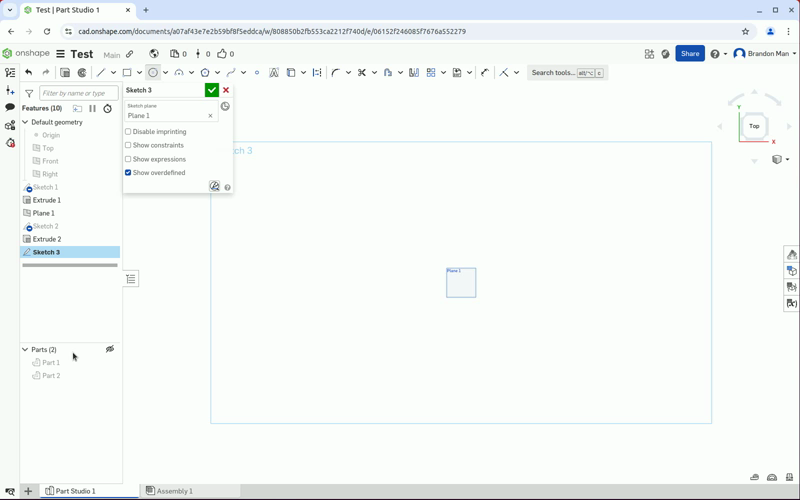
mouse_move(461, 367)
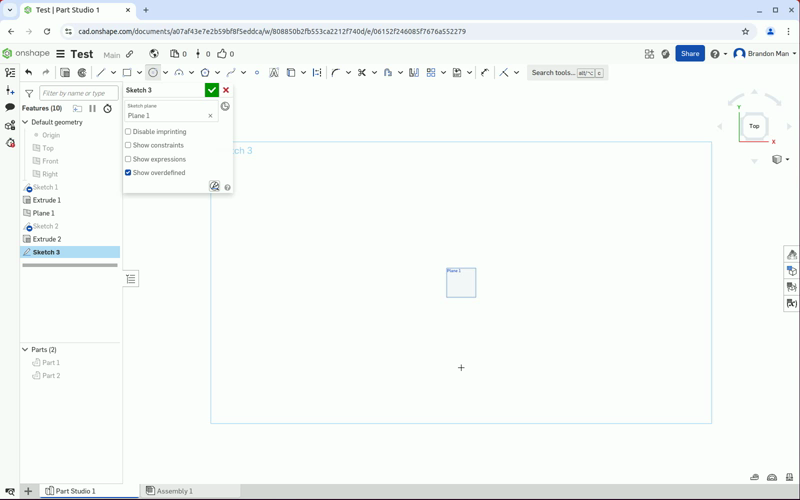
click(461, 367)
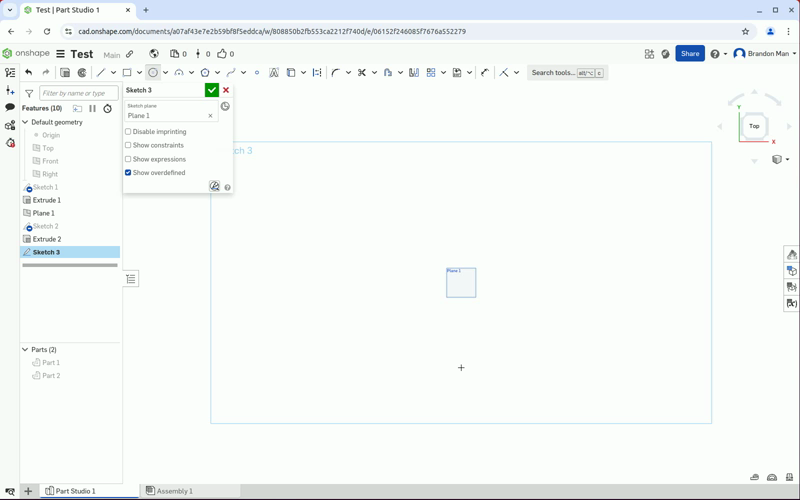
key_up(shift)
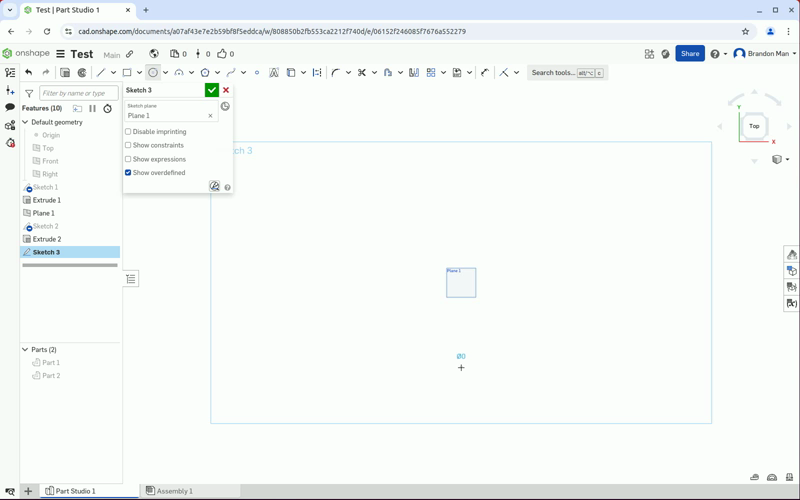
mouse_move(476, 367)
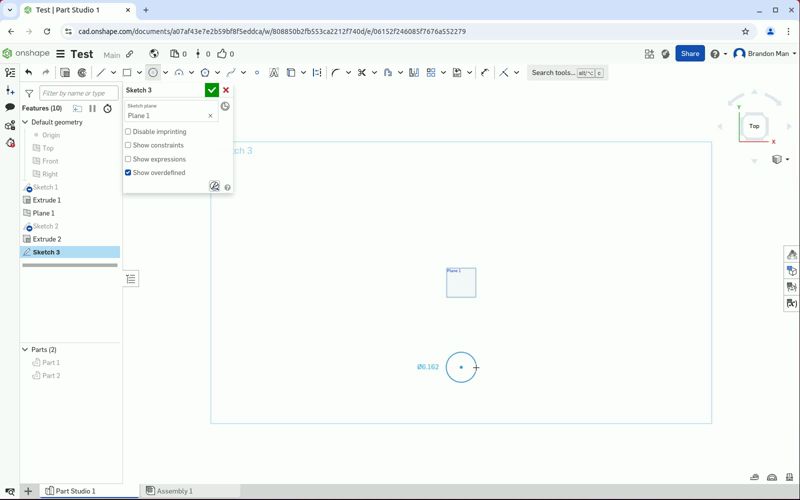
click(476, 367)
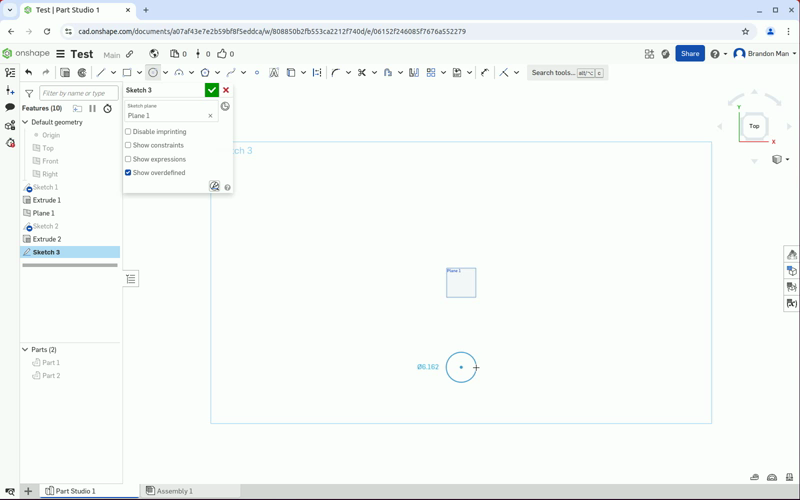
key(esc)
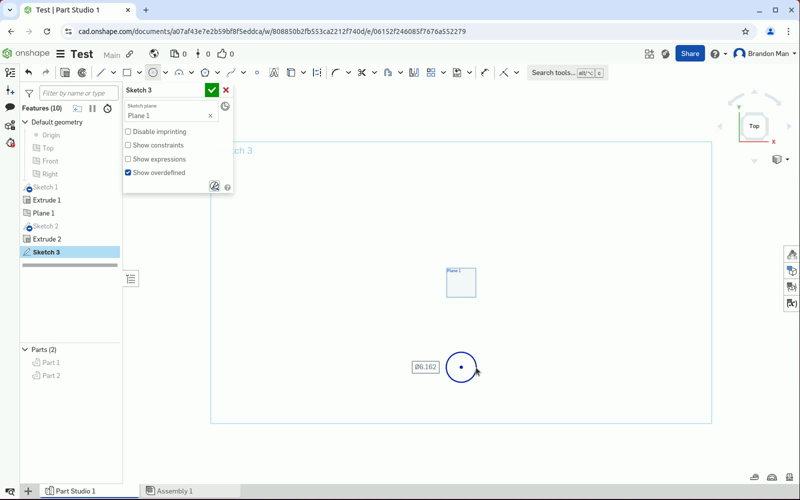
mouse_move(451, 375)
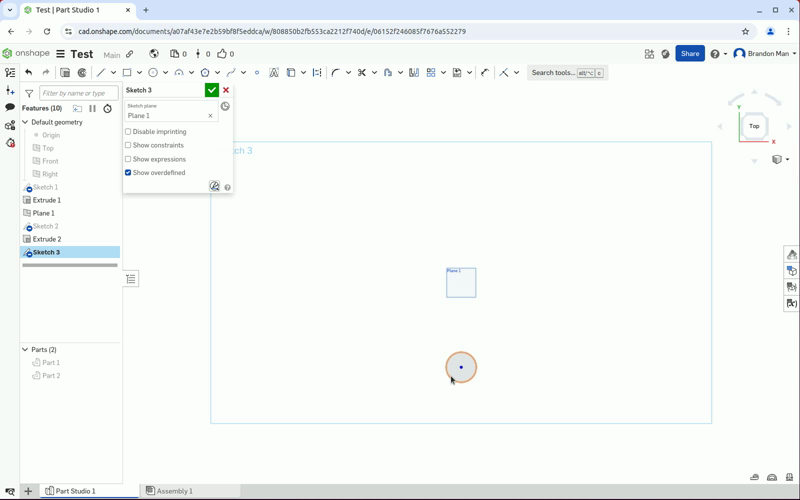
scroll(6)
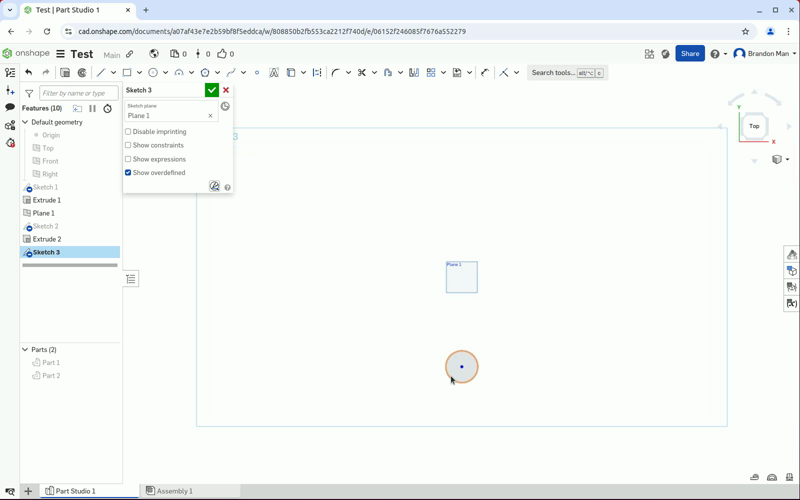
scroll(6)
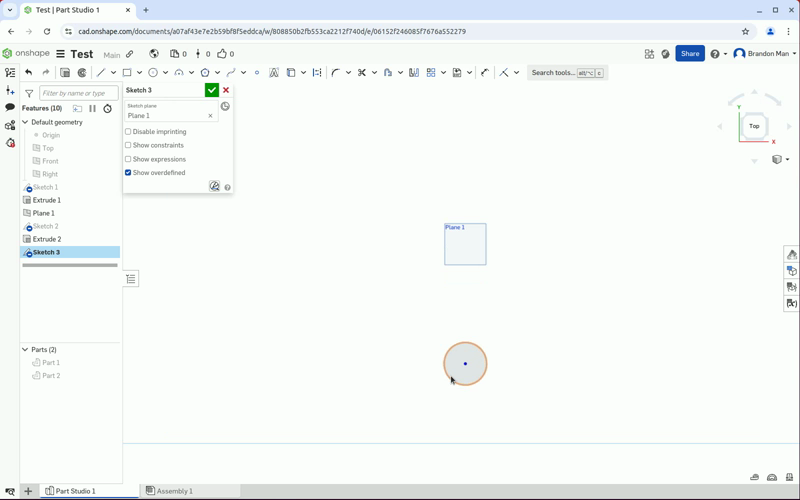
scroll(6)
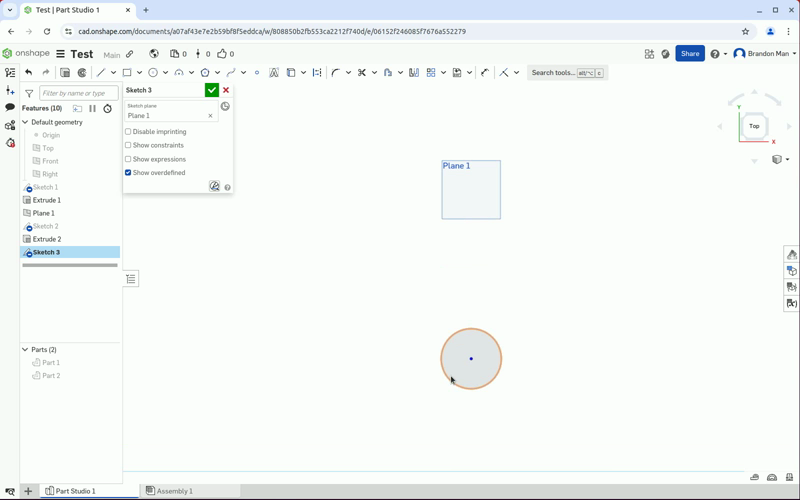
scroll(6)
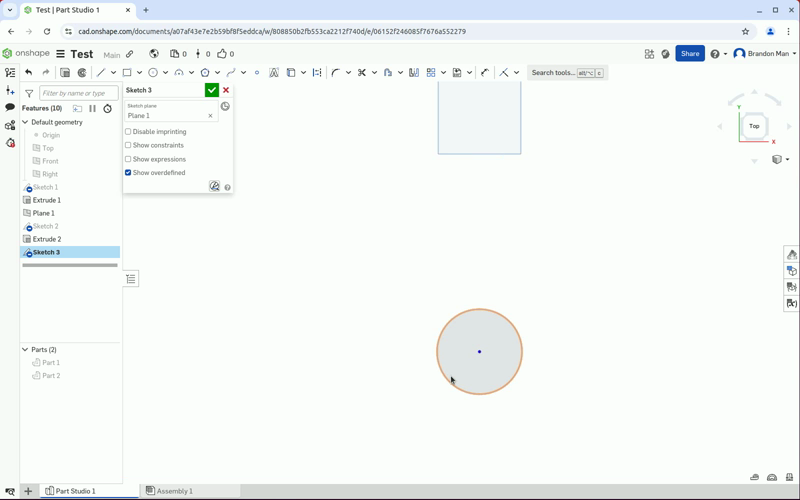
scroll(6)
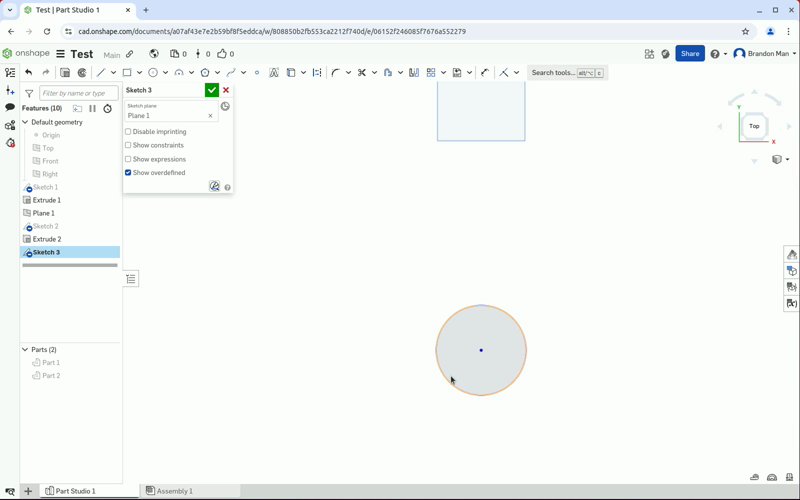
scroll(6)
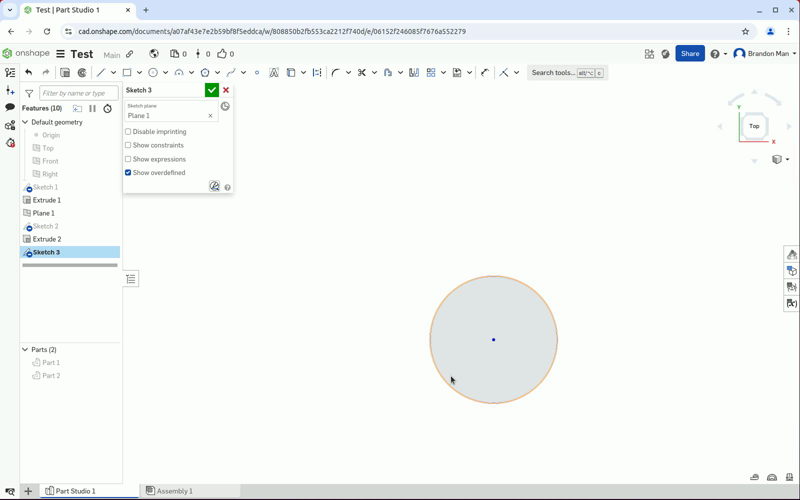
scroll(6)
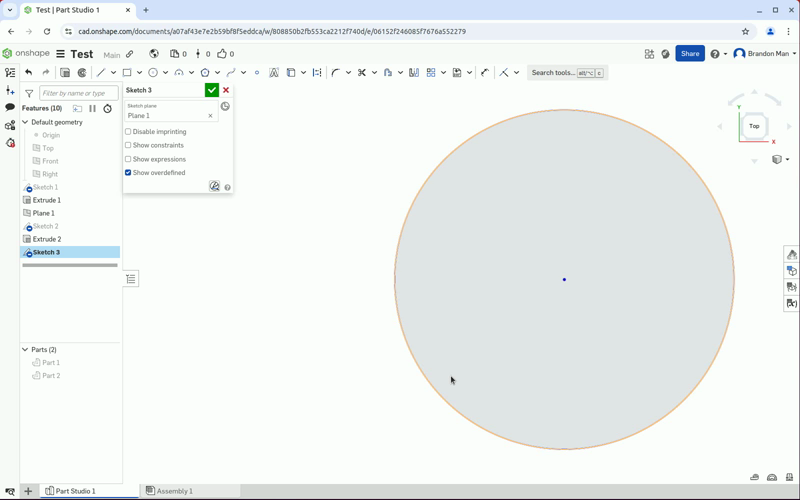
click(451, 375)
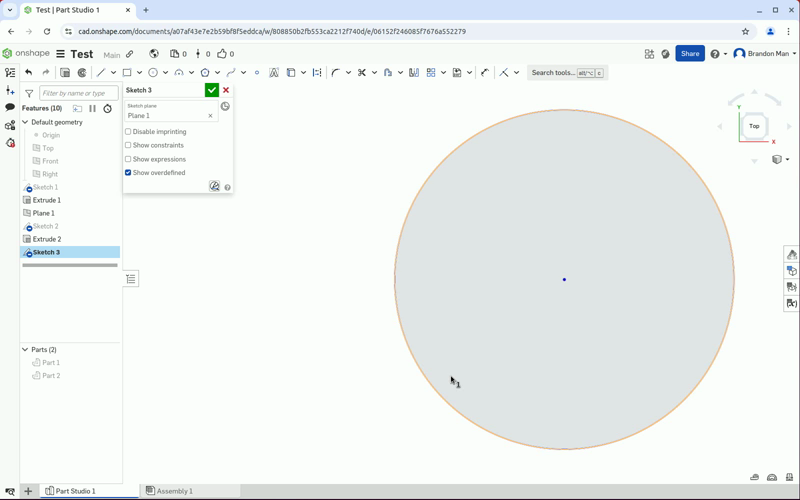
scroll(-6)
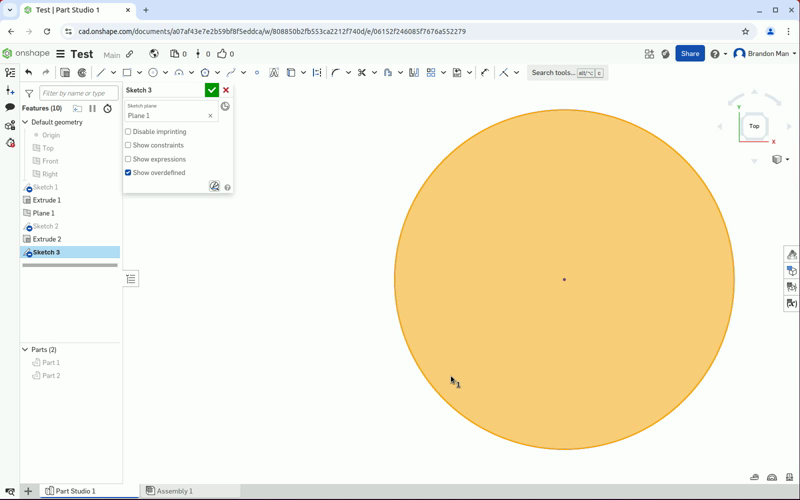
scroll(-6)
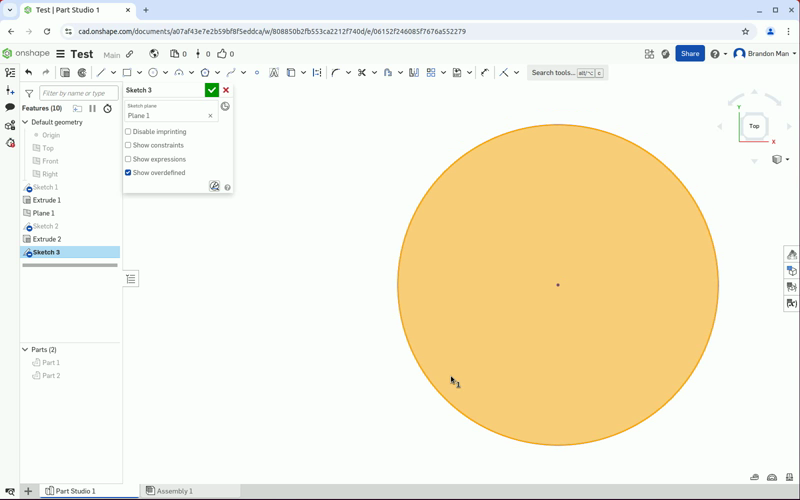
scroll(-6)
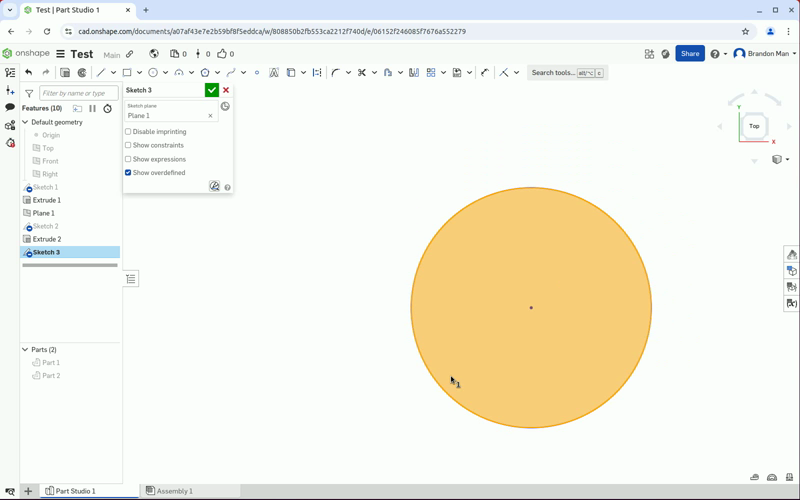
scroll(-6)
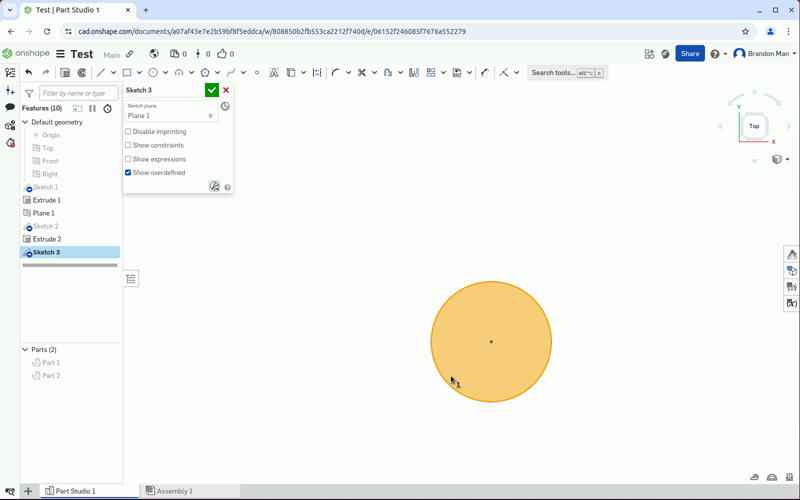
scroll(-6)
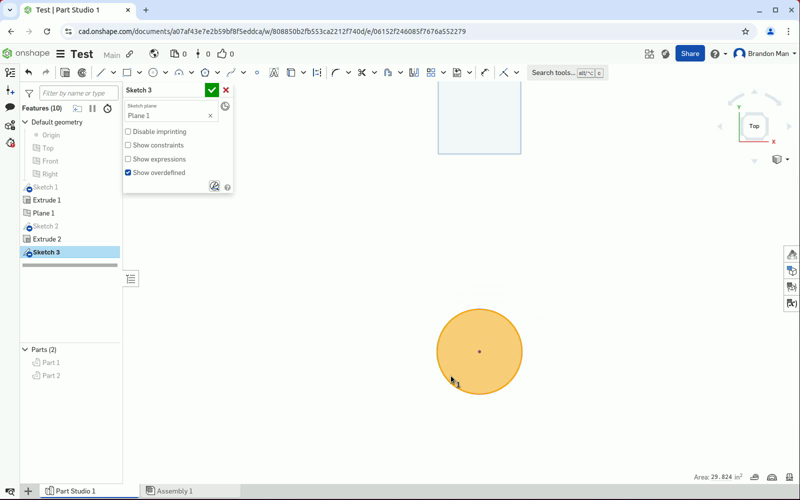
scroll(-6)
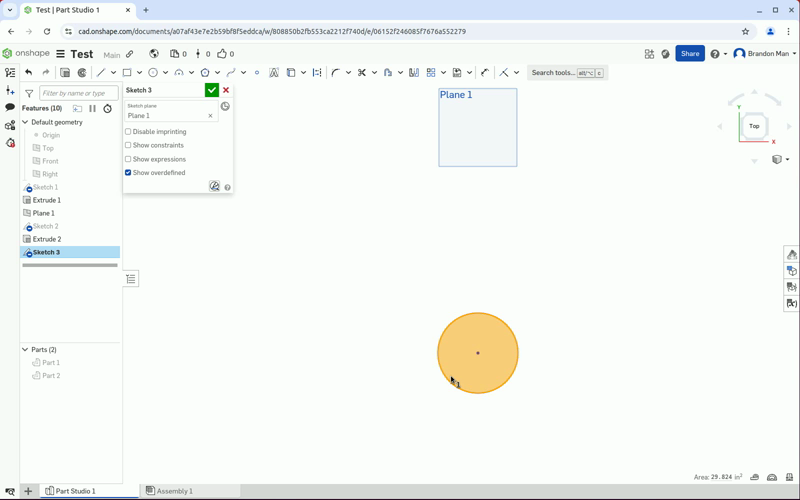
scroll(-6)
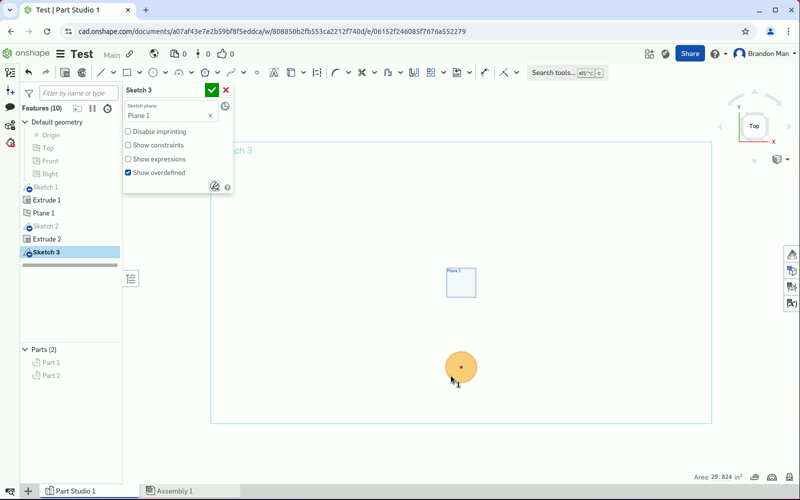
mouse_move(73, 352)
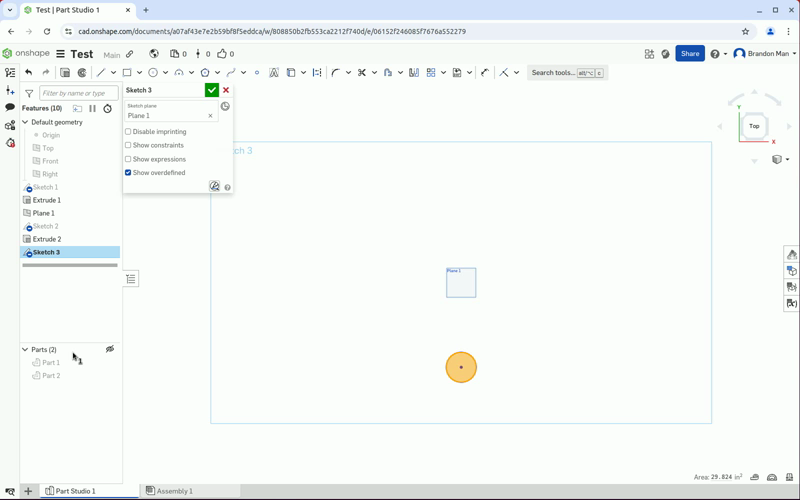
key(shift+y)
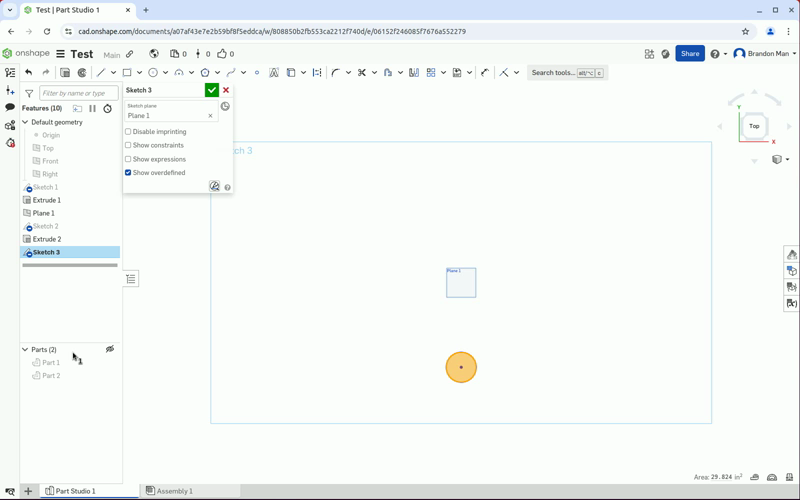
key(shift+e)
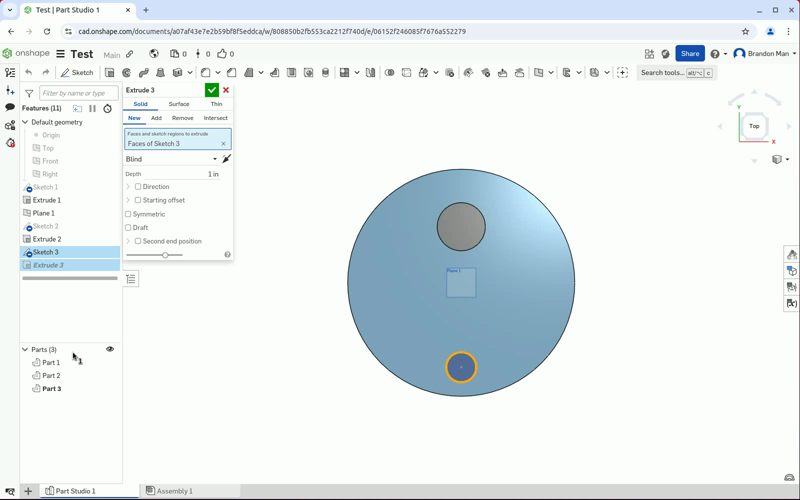
mouse_move(143, 106)
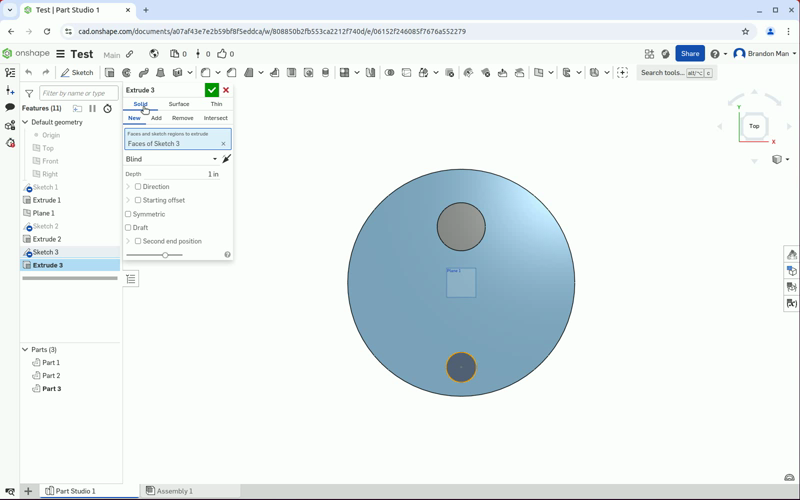
click(143, 106)
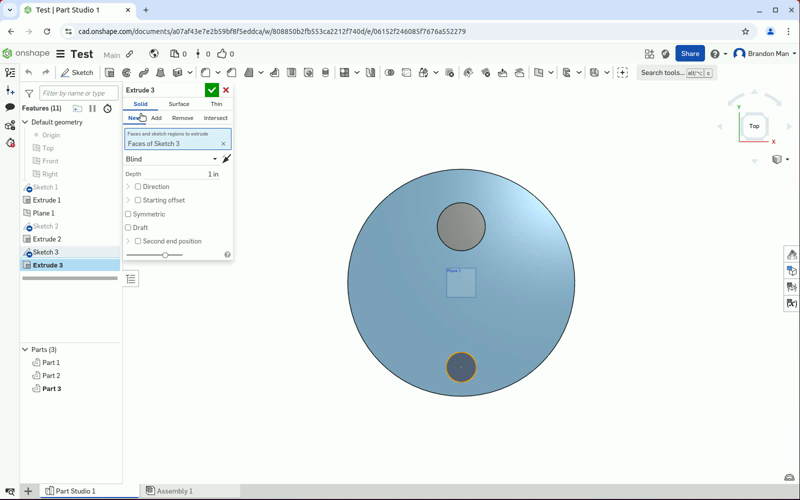
mouse_move(137, 120)
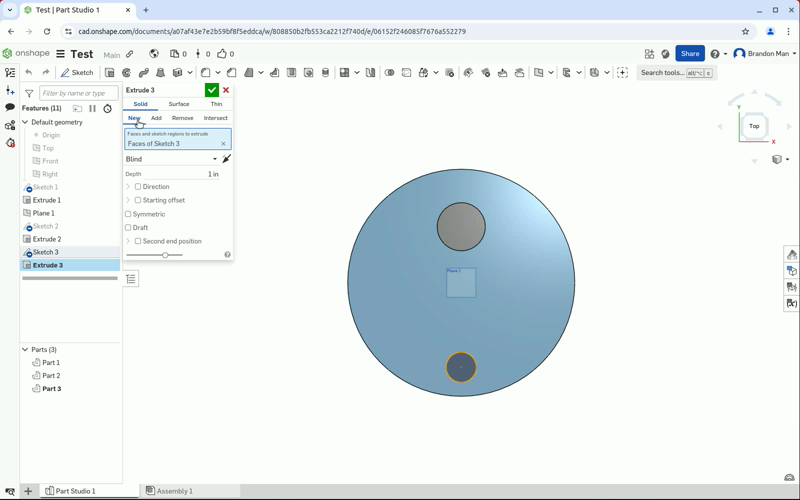
click(137, 120)
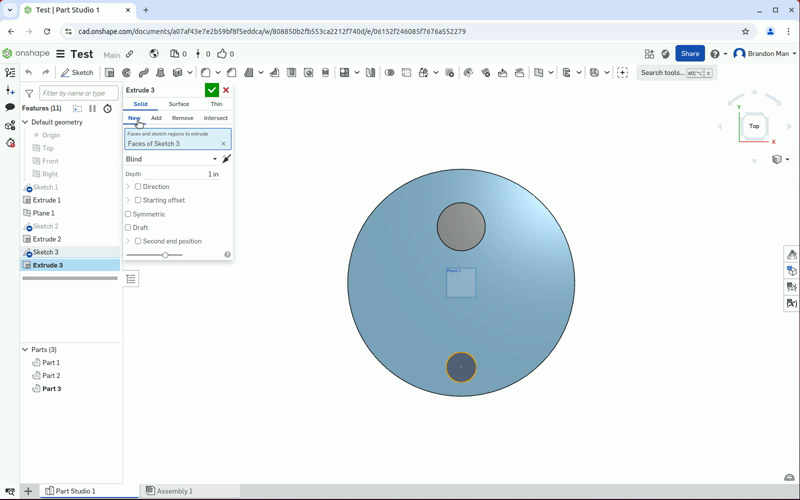
key(tab, 4)
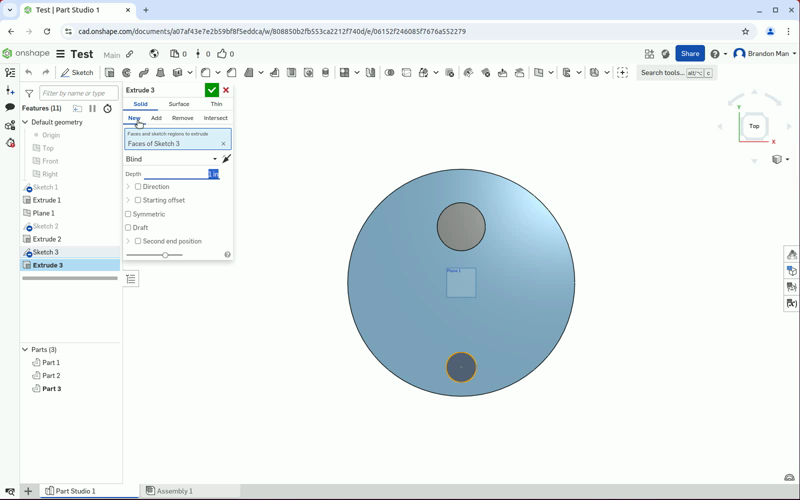
text(0.241)
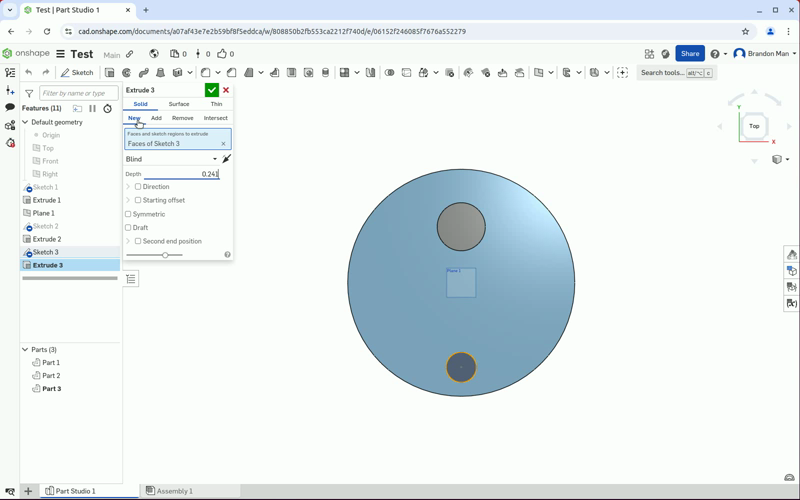
key(enter)
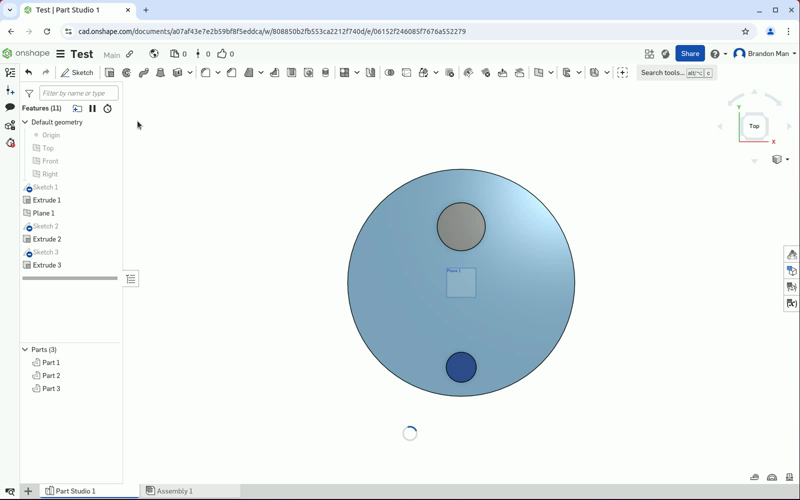
key(shift+h)
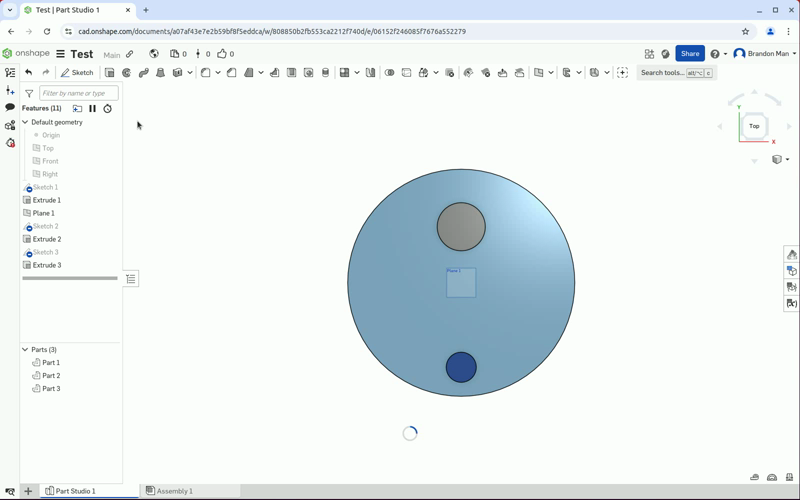
key(shift+h)
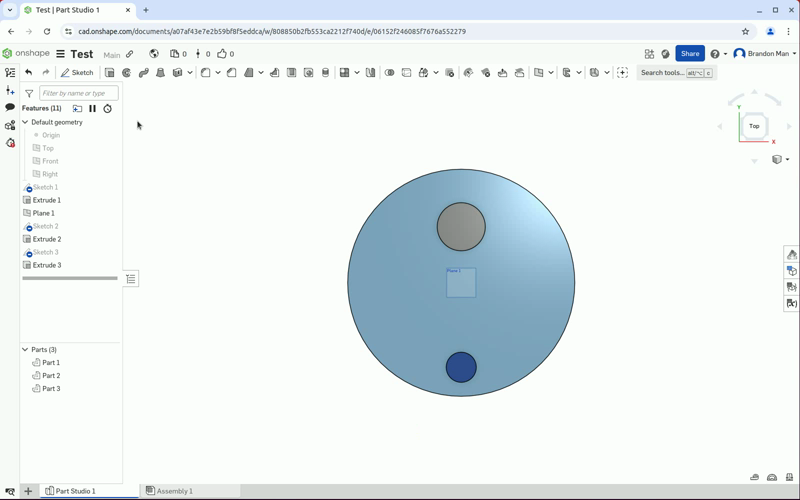
key(shift+7)
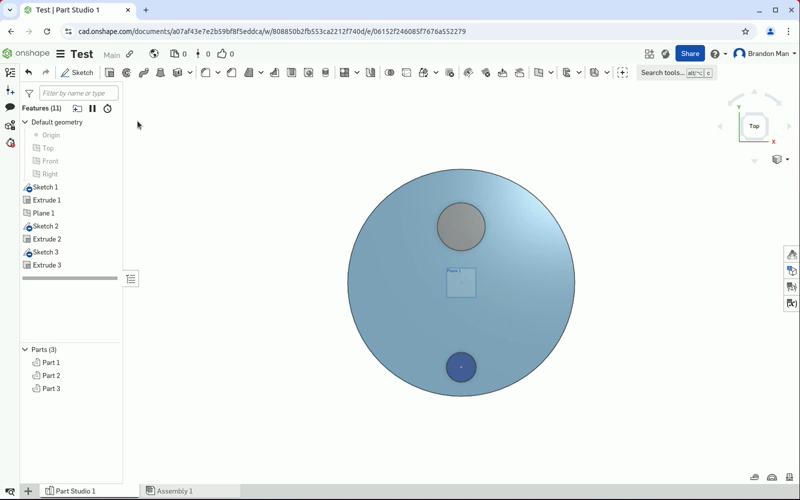
key(up, 3)
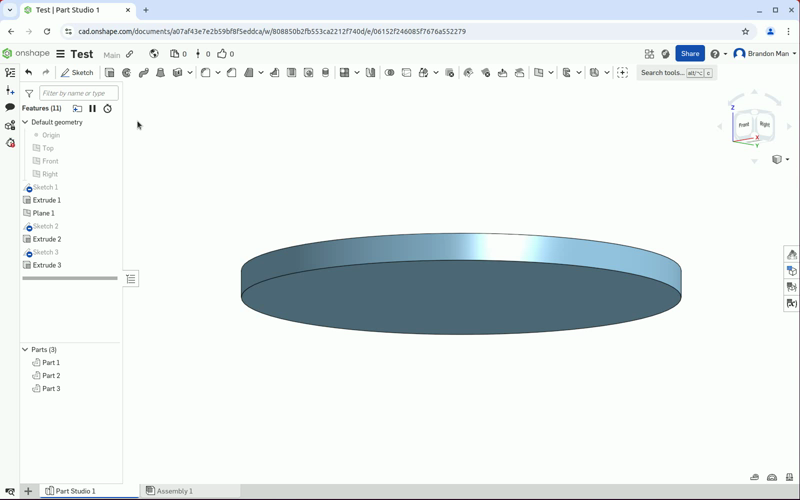
key(left, 3)
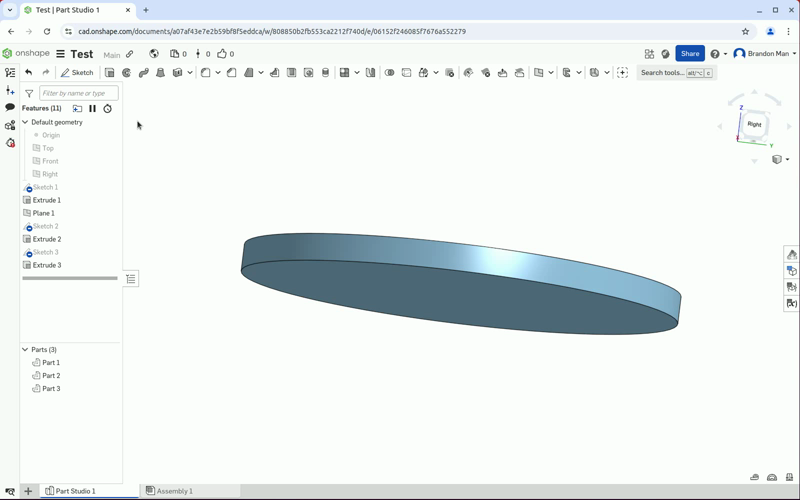
key(right, 3)
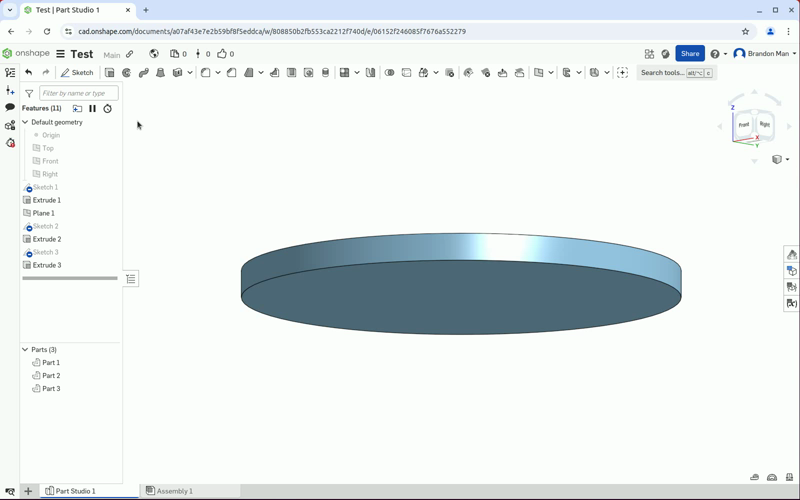
key(down, 3)
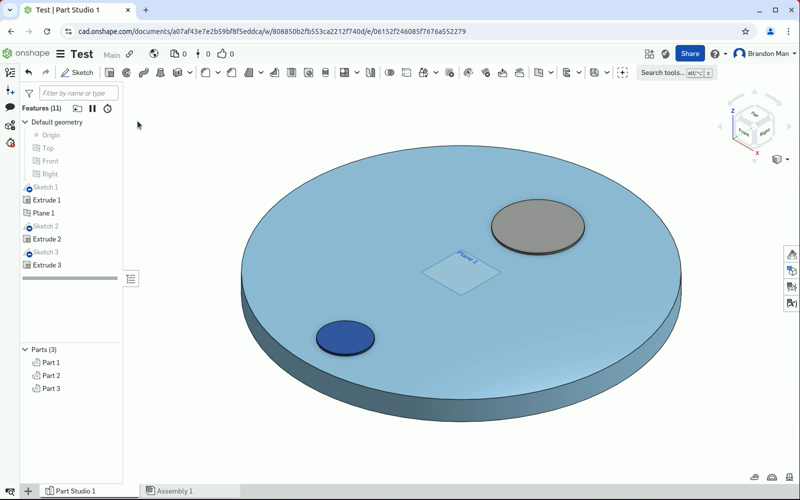
mouse_move(73, 189)
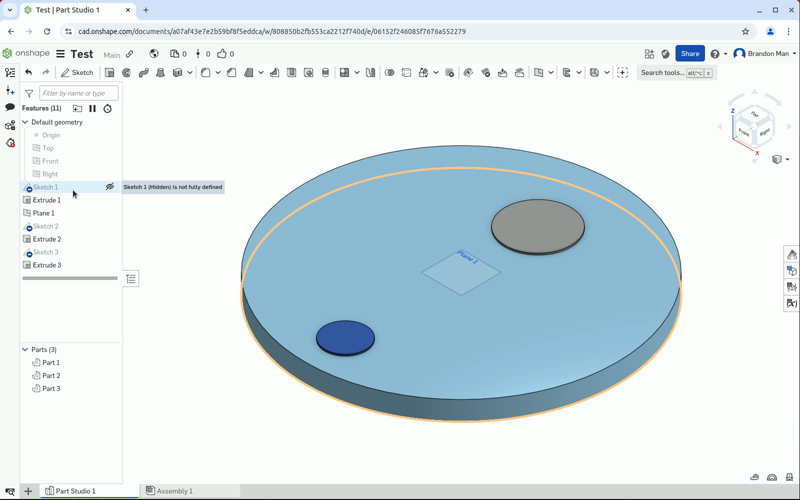
click(73, 189)